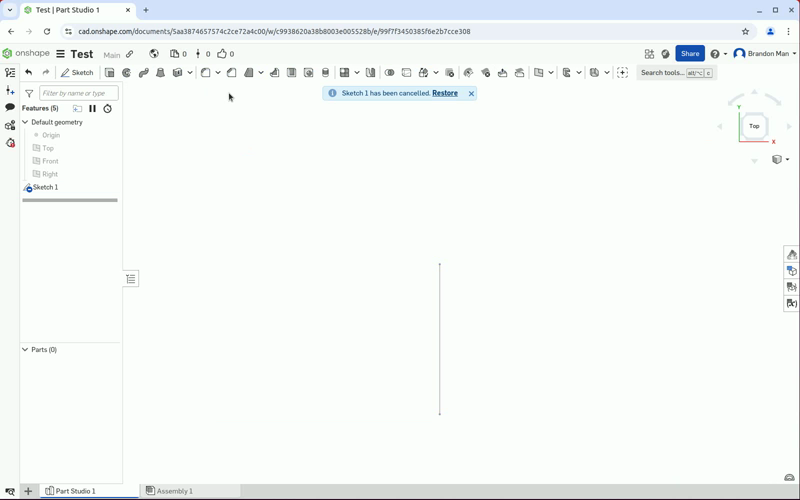
key(shift+h)
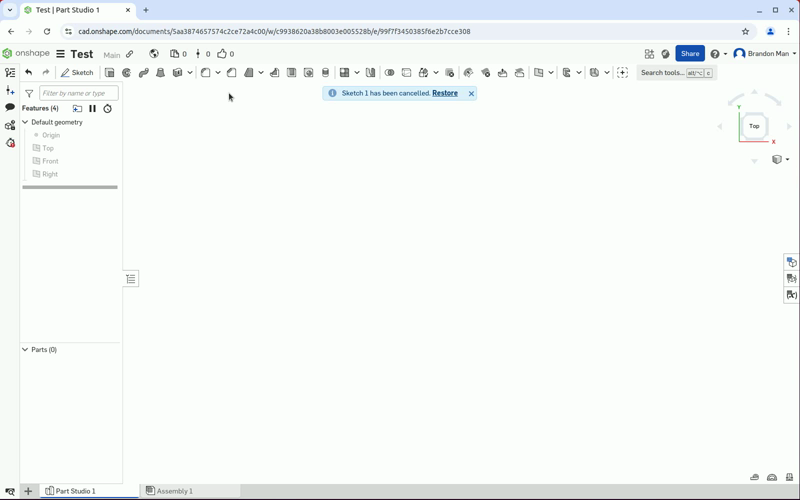
mouse_move(73, 352)
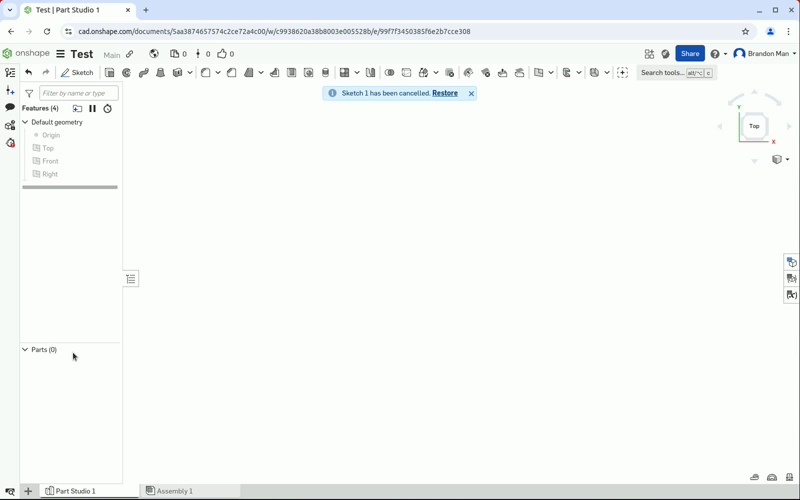
key(y)
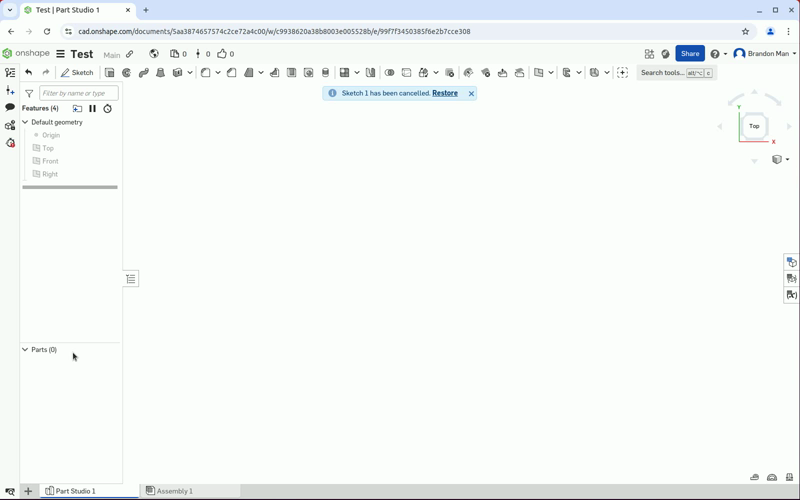
key(shift+p)
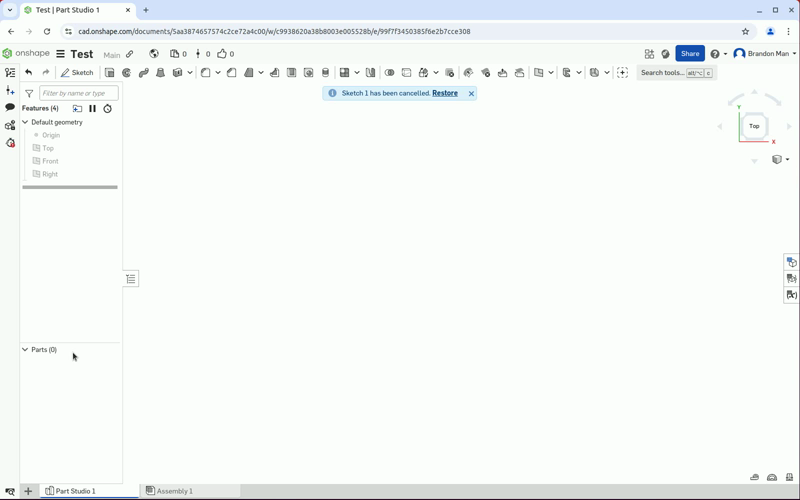
key(space)
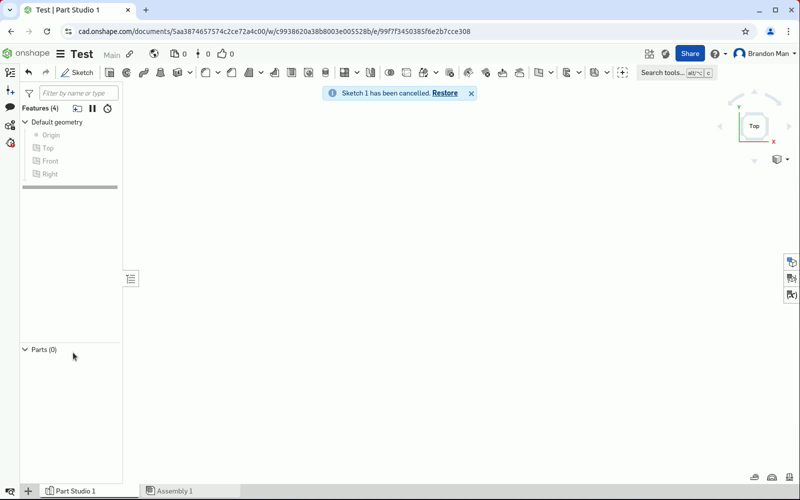
key_down(shift)
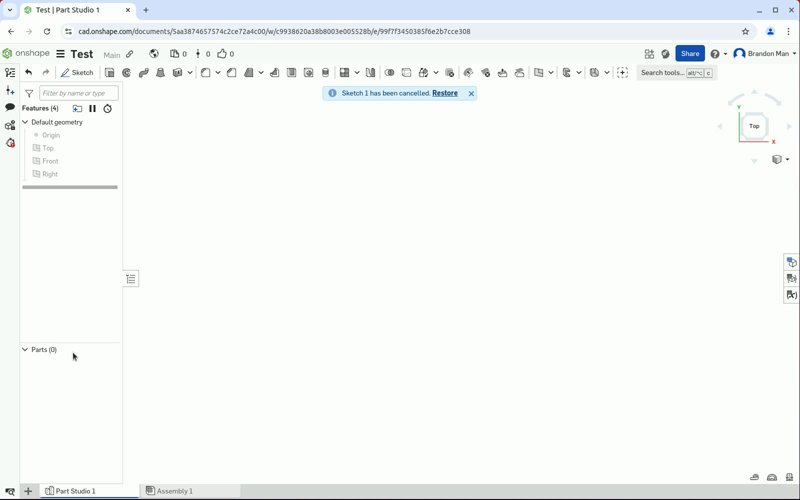
key(up)
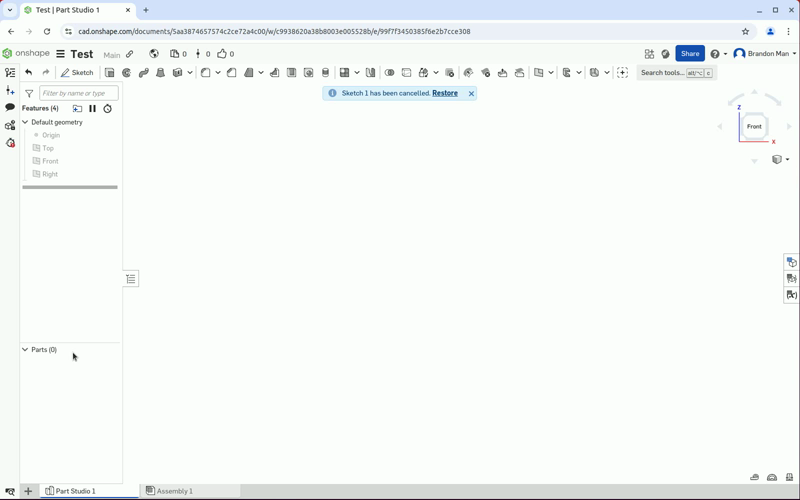
key_up(shift)
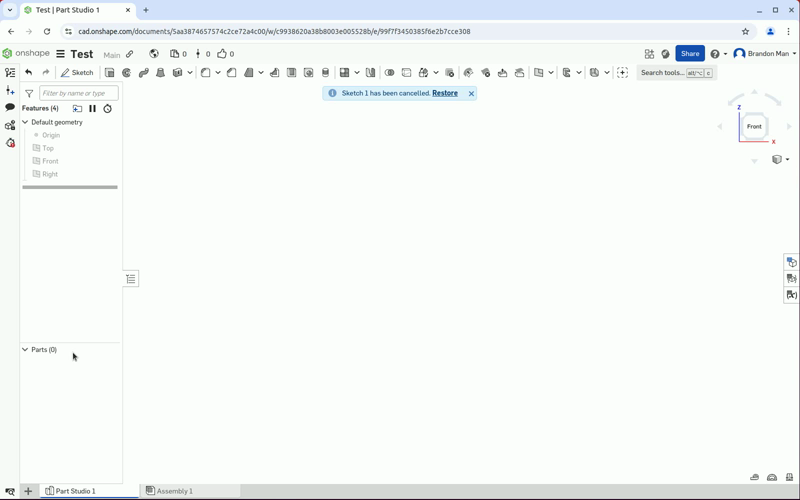
mouse_move(73, 352)
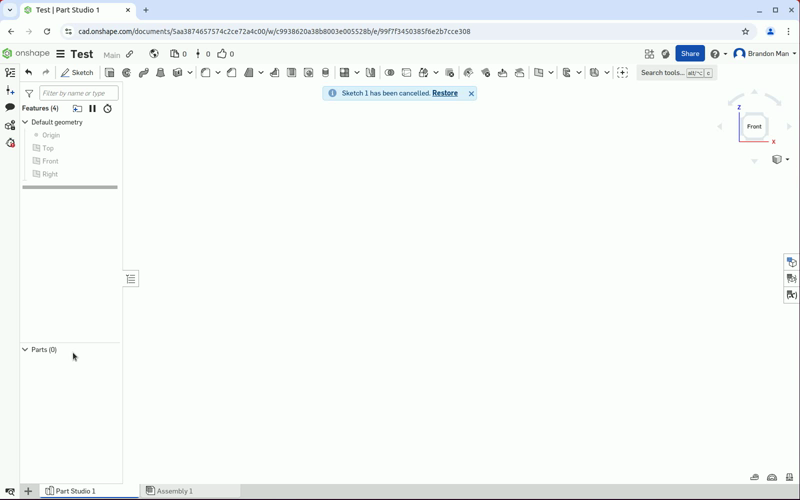
key(shift+y)
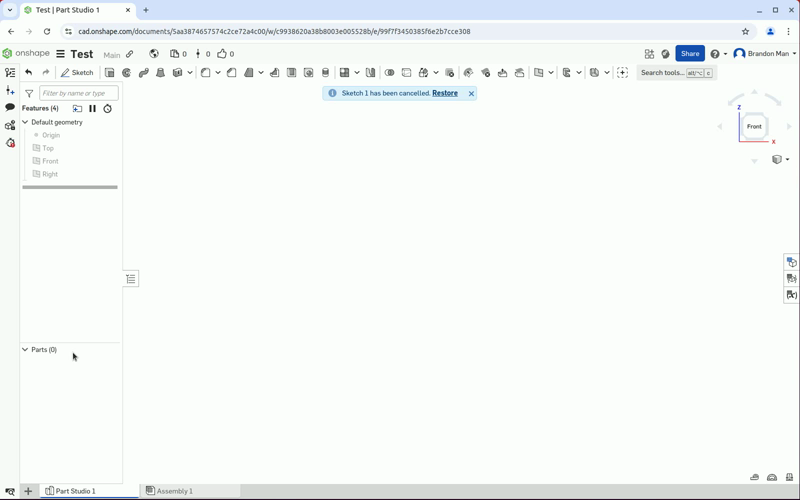
key(shift+s)
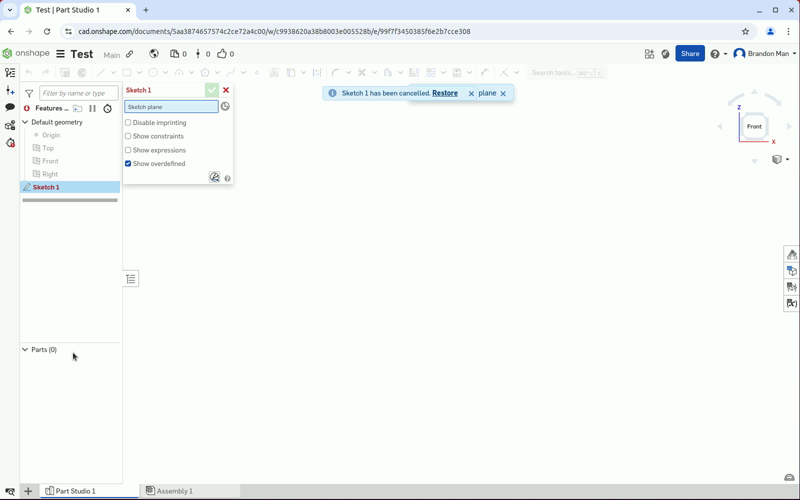
mouse_move(73, 163)
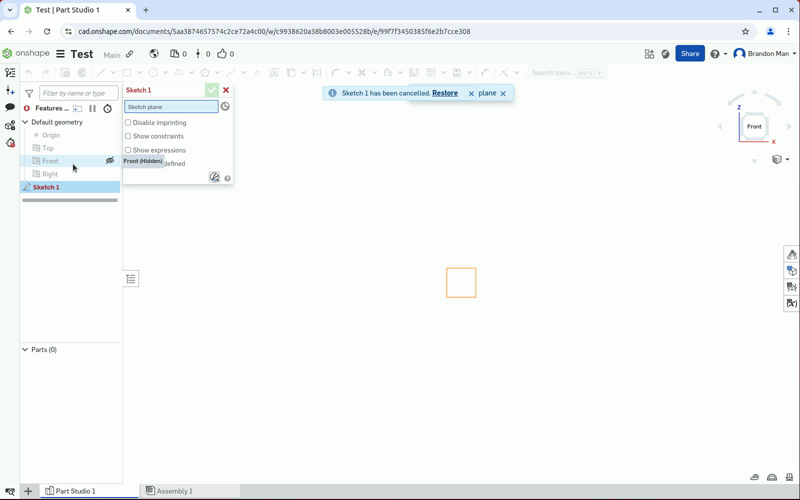
click(73, 163)
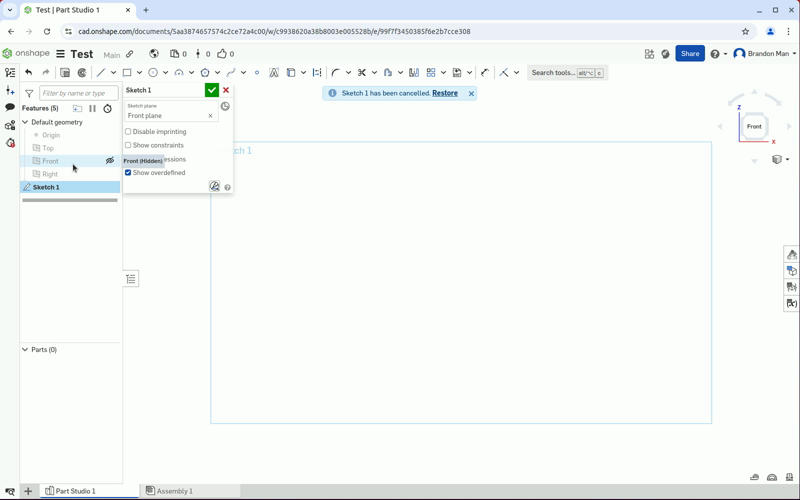
mouse_move(73, 352)
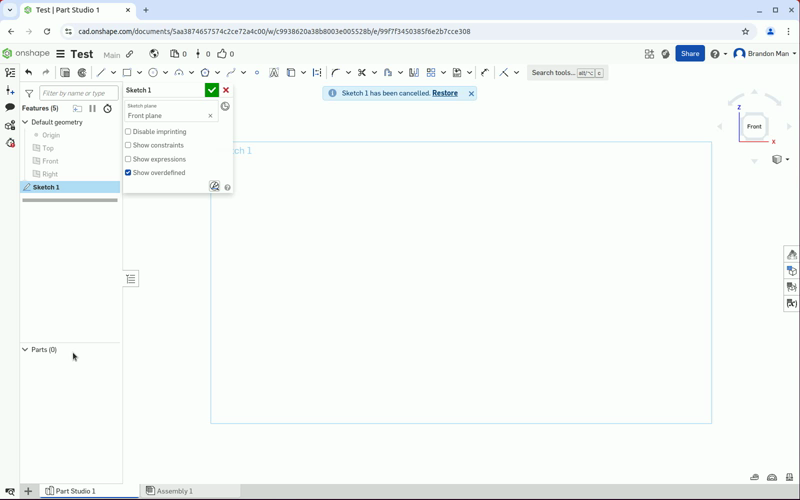
key(y)
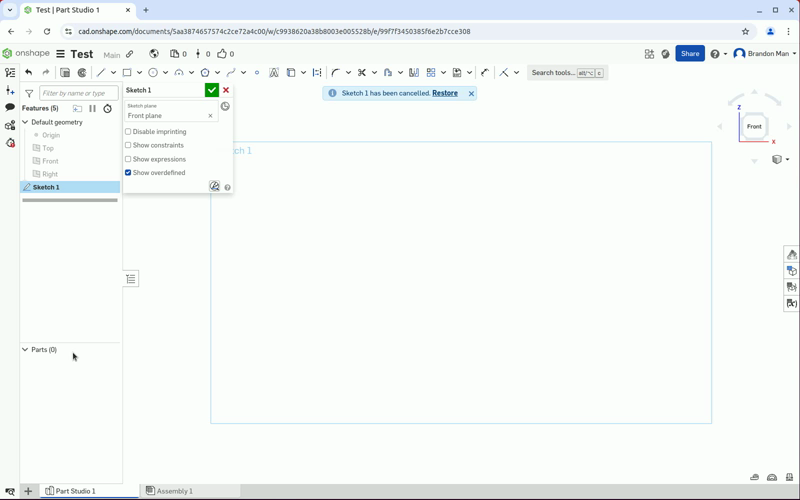
key(c)
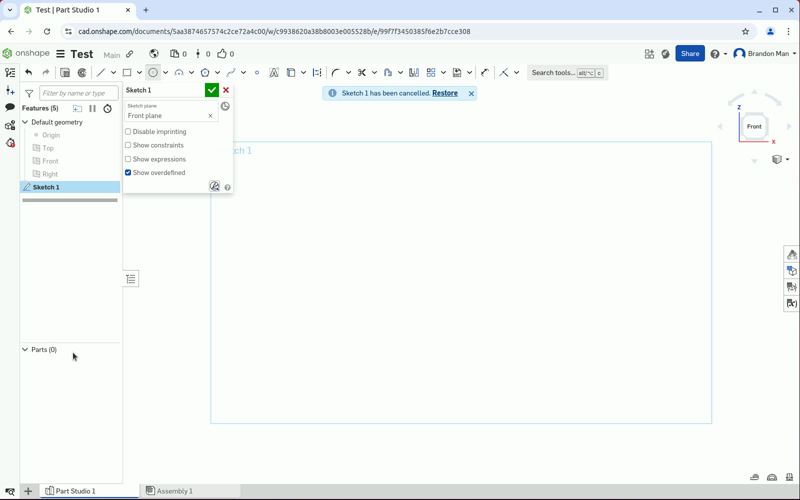
key_down(shift)
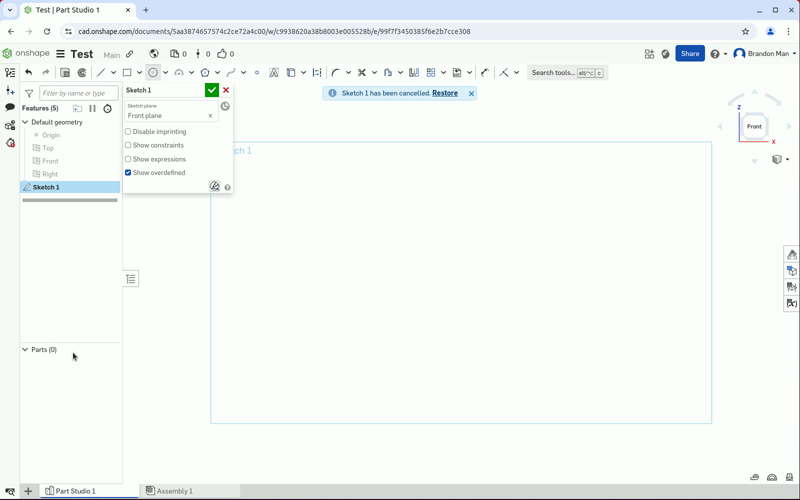
mouse_move(460, 282)
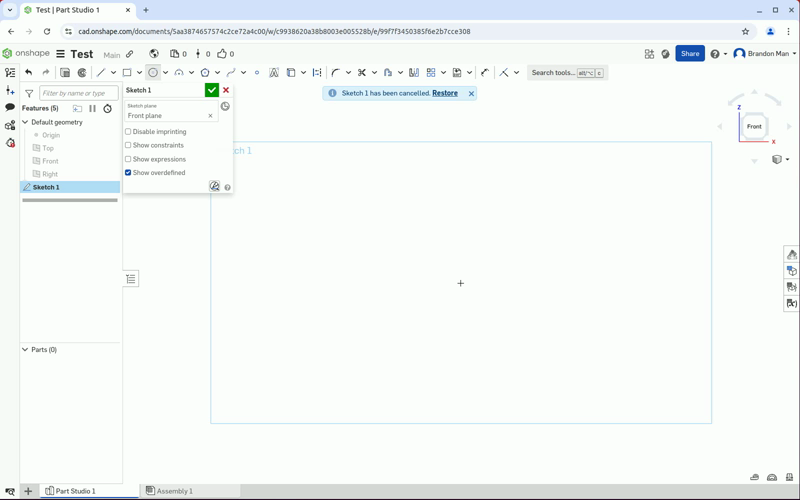
click(460, 282)
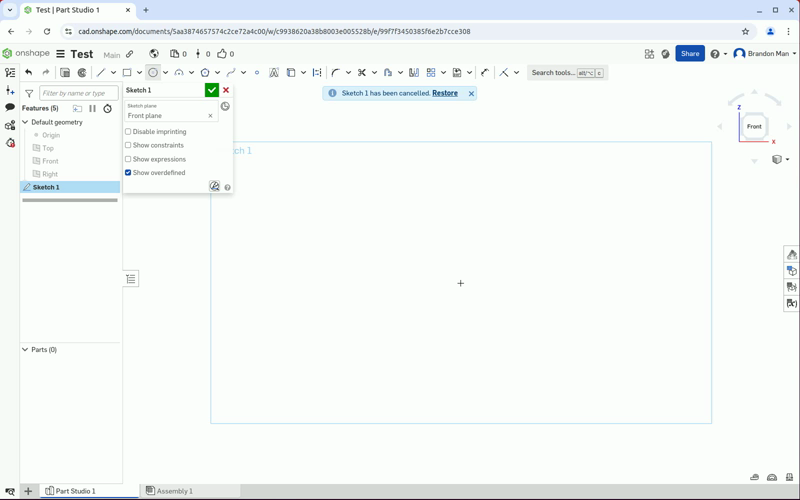
key_up(shift)
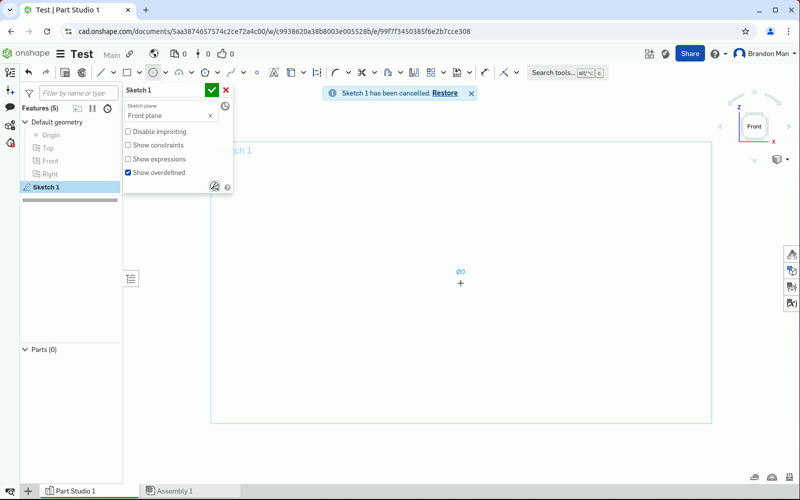
mouse_move(505, 282)
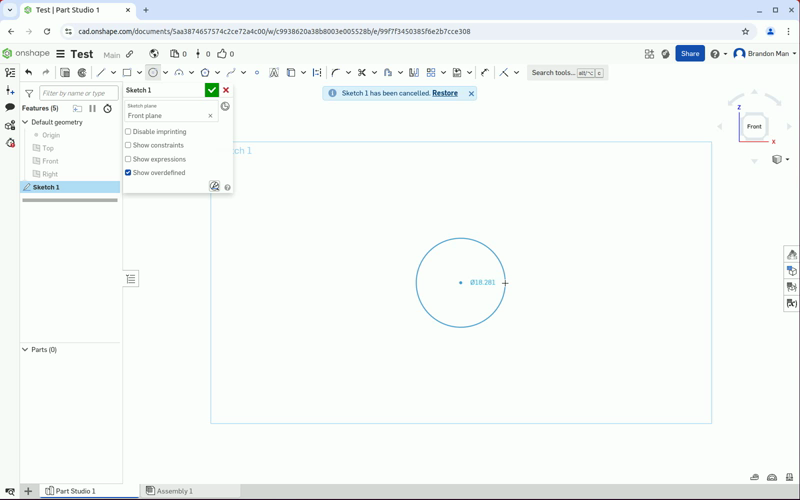
click(505, 282)
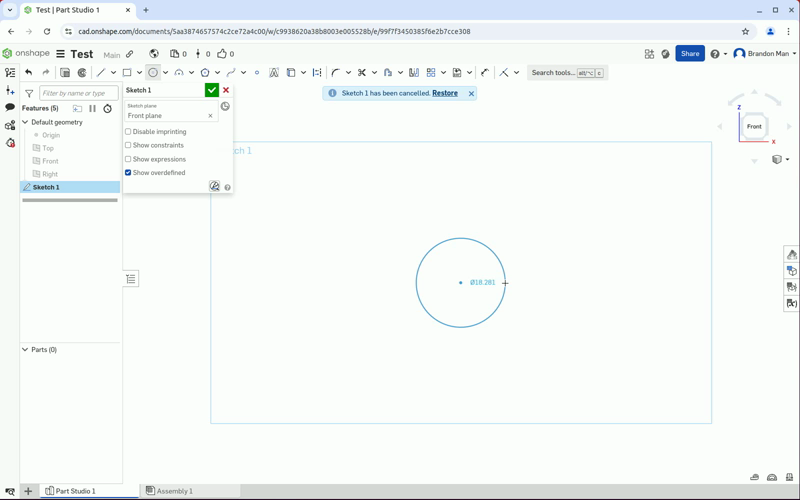
key(esc)
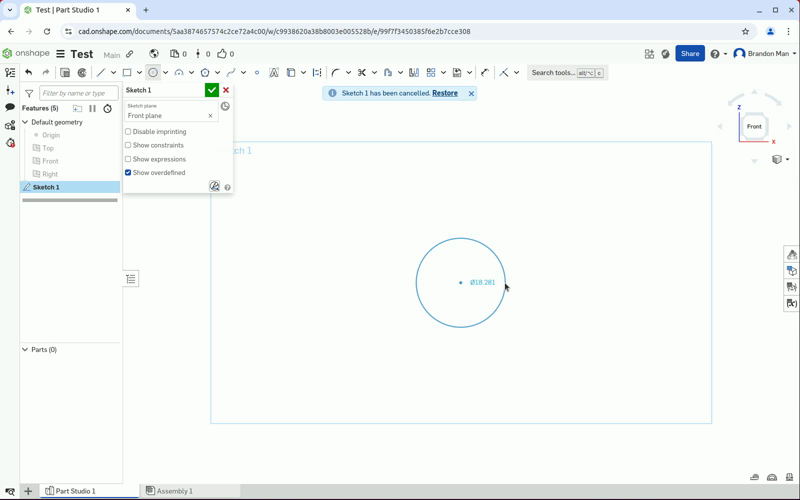
key(c)
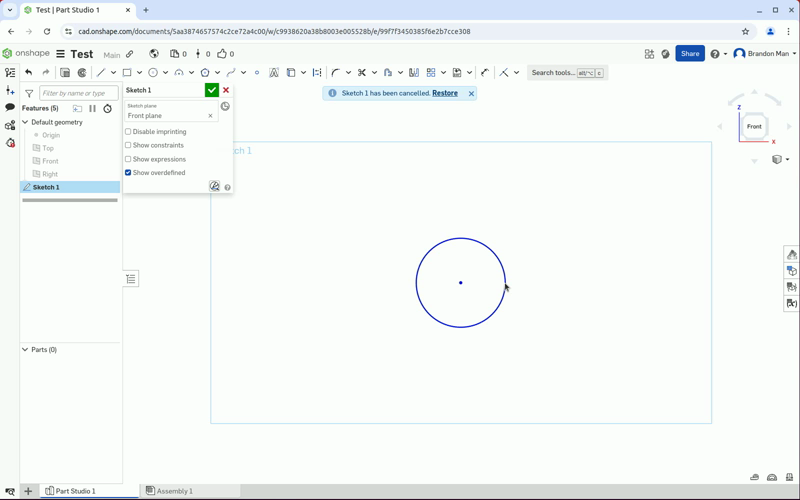
key_down(shift)
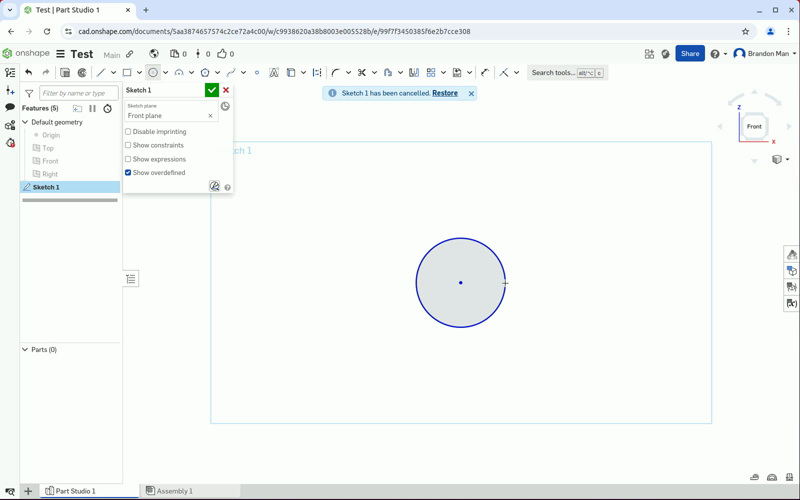
mouse_move(460, 282)
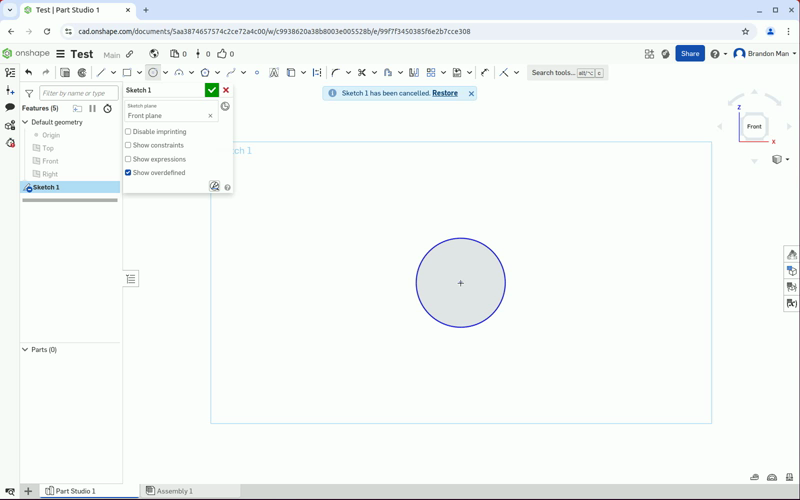
click(460, 282)
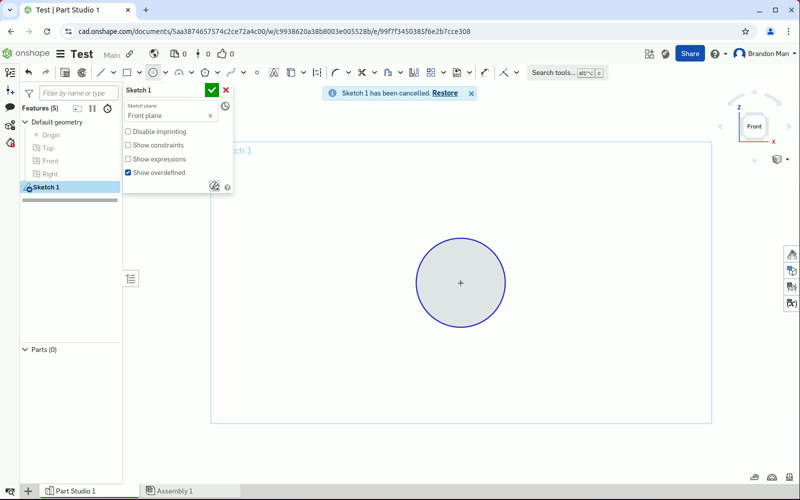
key_up(shift)
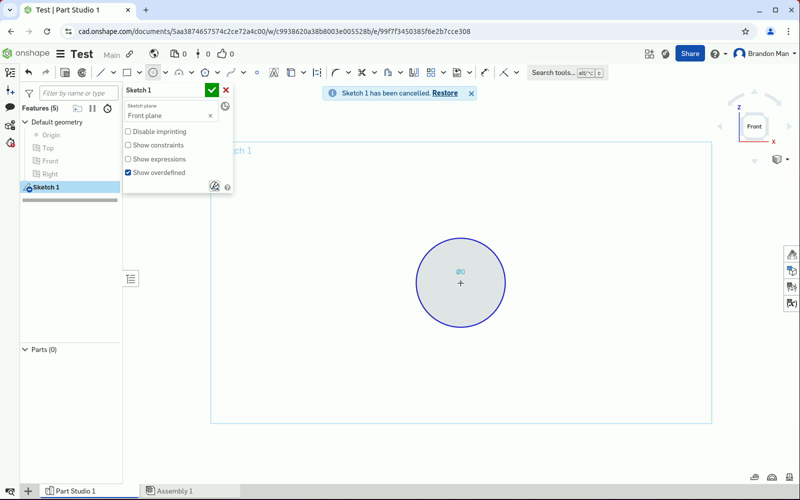
mouse_move(478, 282)
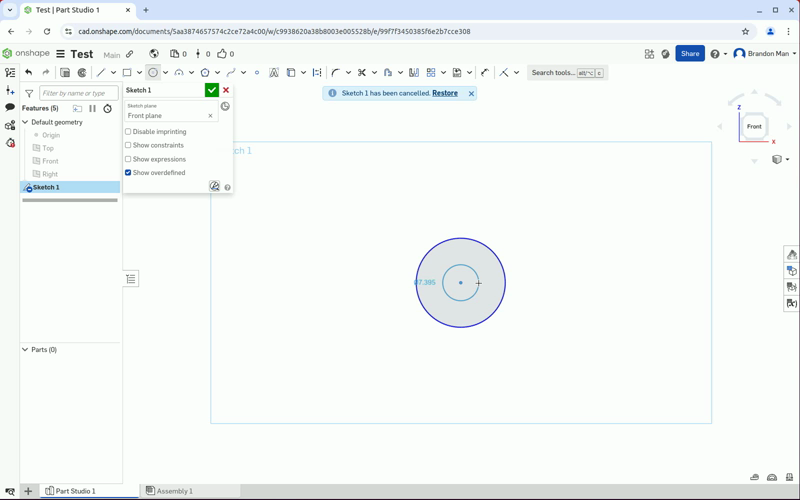
click(478, 282)
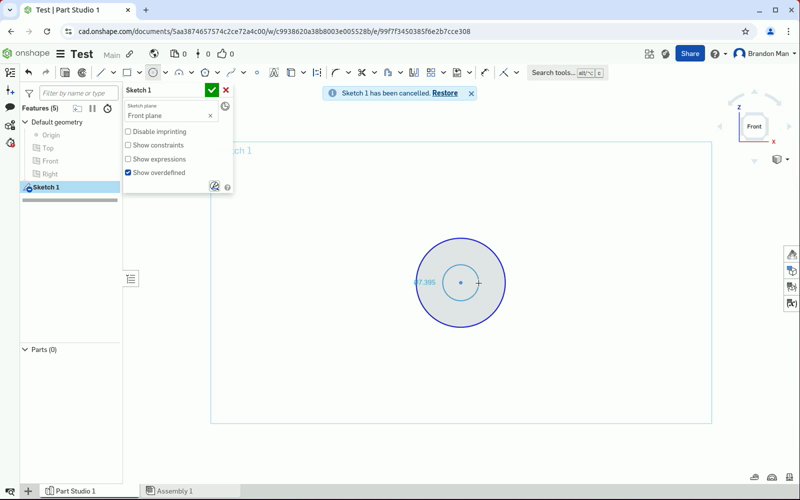
key(esc)
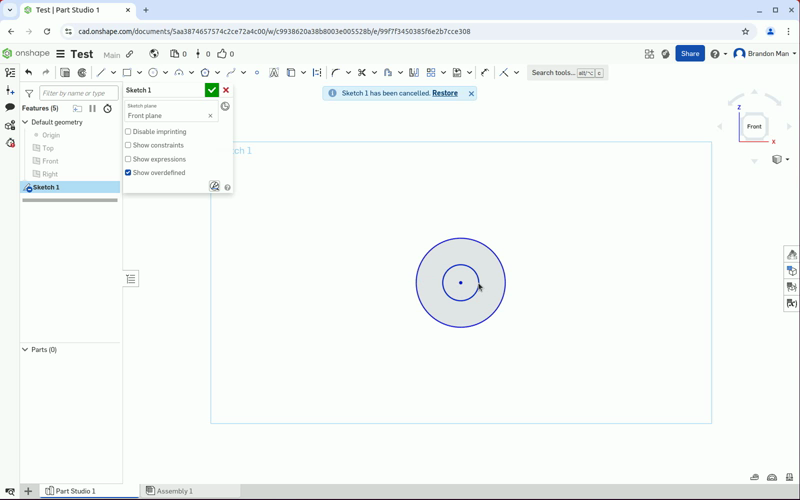
mouse_move(476, 311)
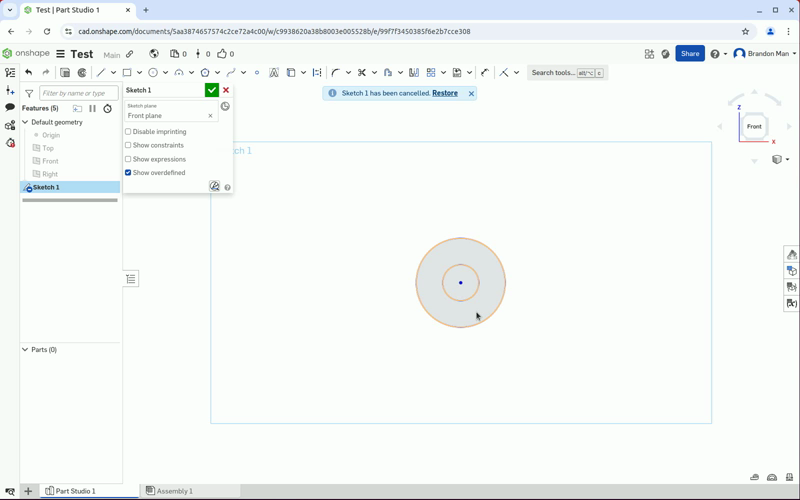
click(476, 311)
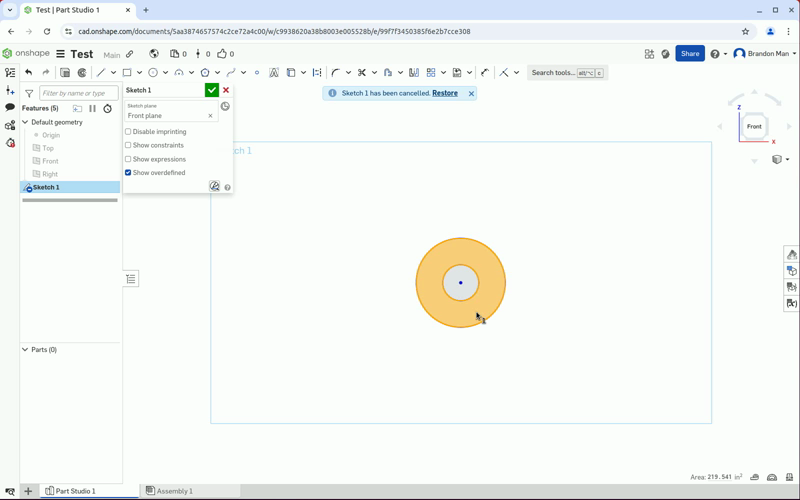
mouse_move(73, 352)
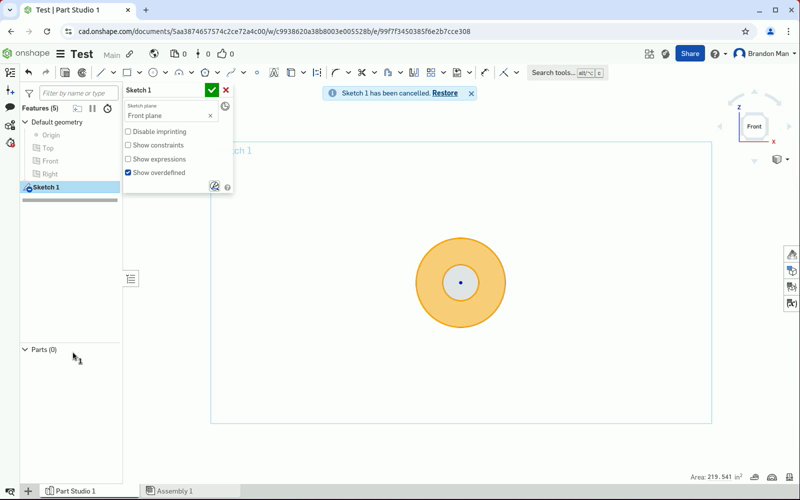
key(shift+y)
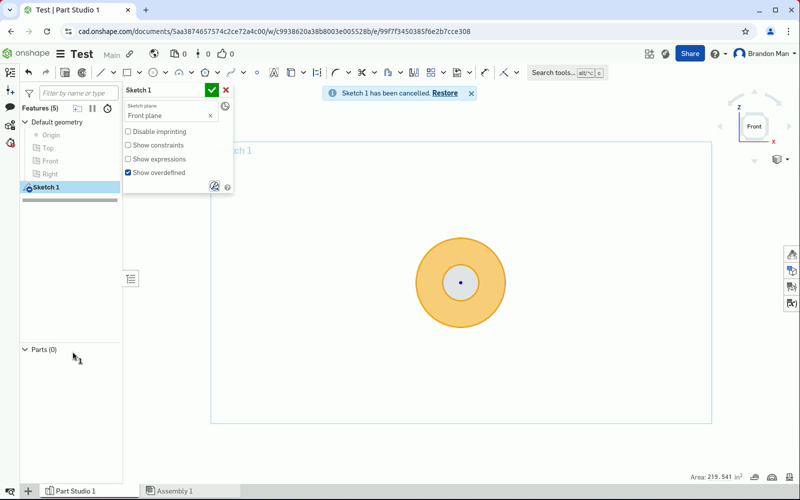
key(shift+e)
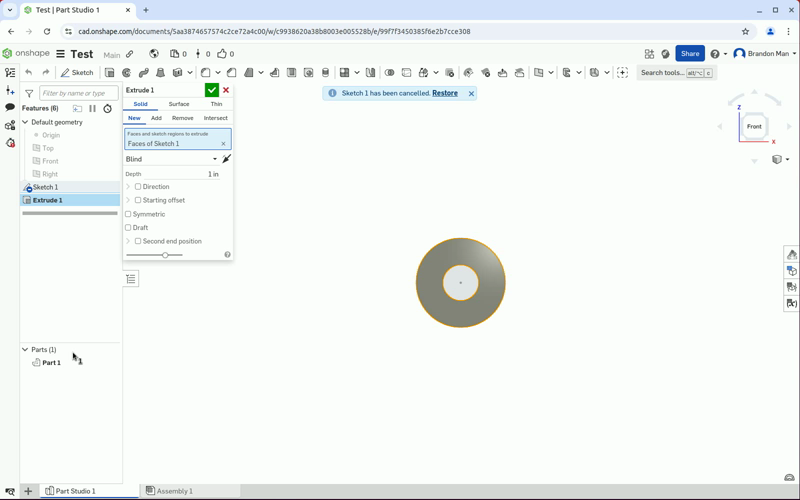
mouse_move(143, 106)
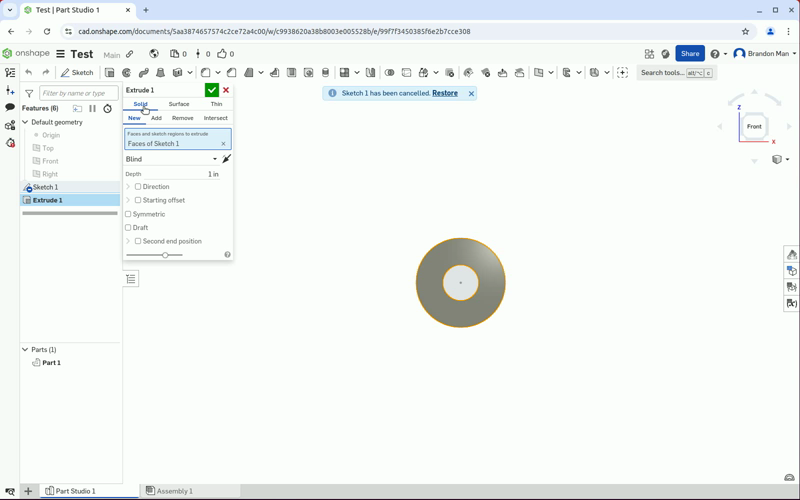
click(143, 106)
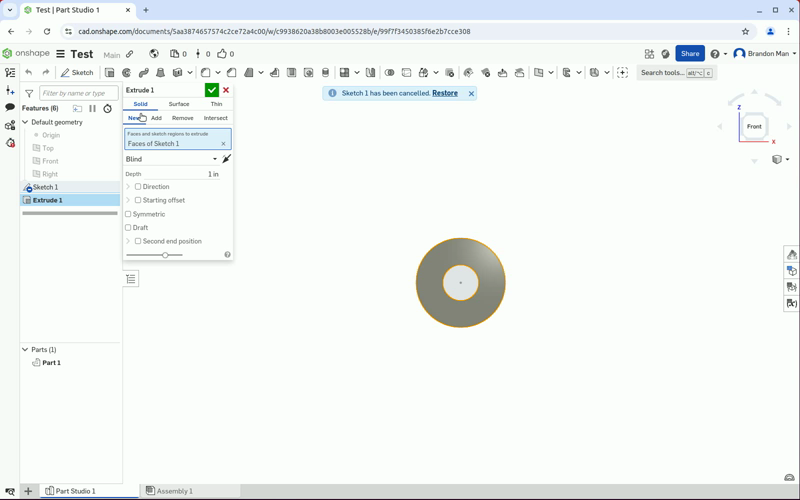
mouse_move(137, 120)
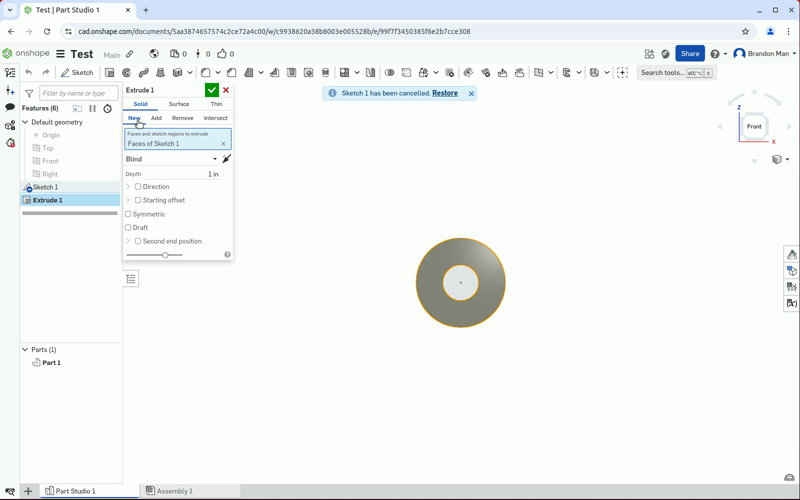
click(137, 120)
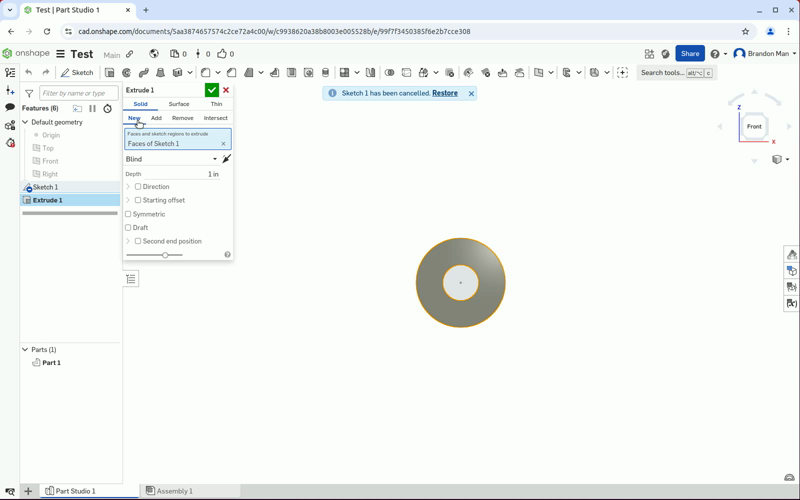
key(tab, 4)
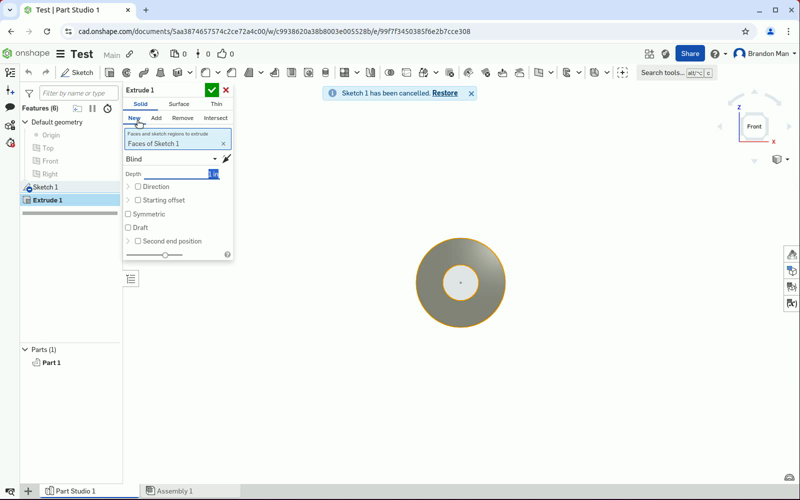
text(3.611)
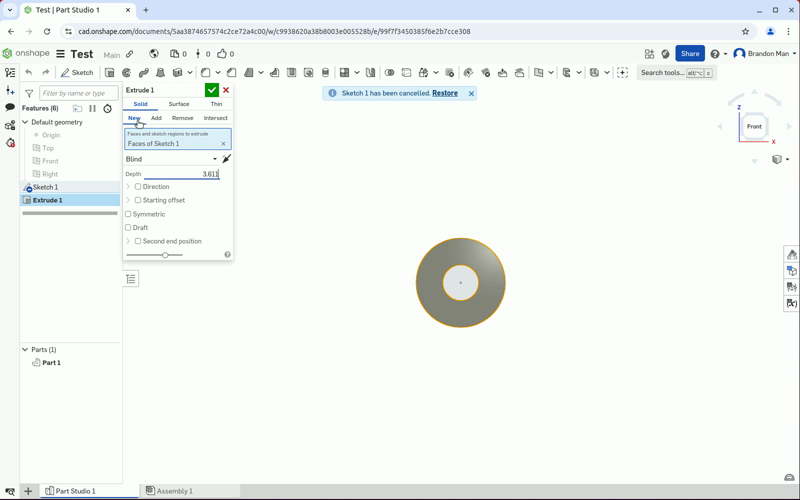
key(enter)
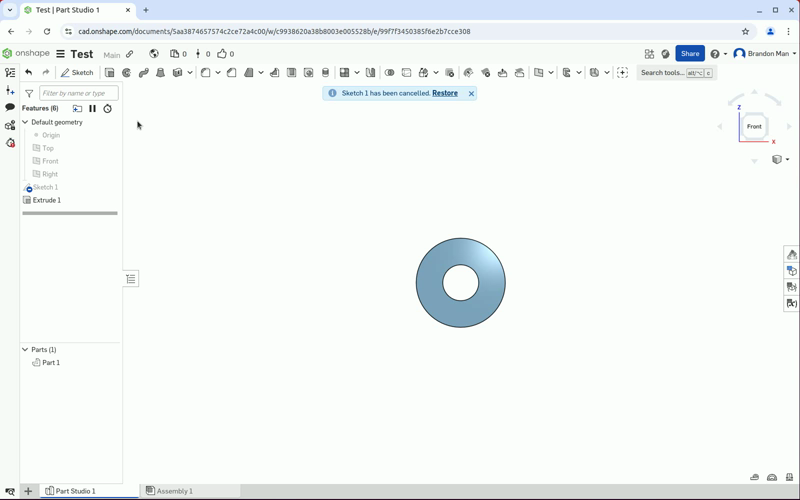
key(shift+h)
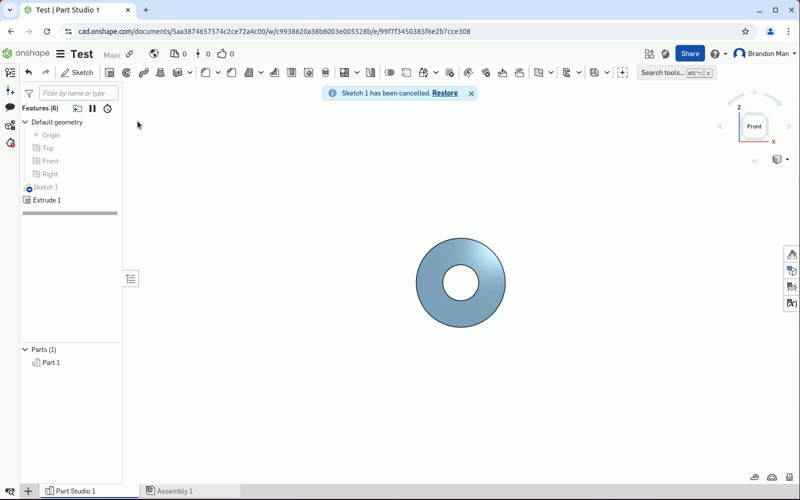
key(shift+h)
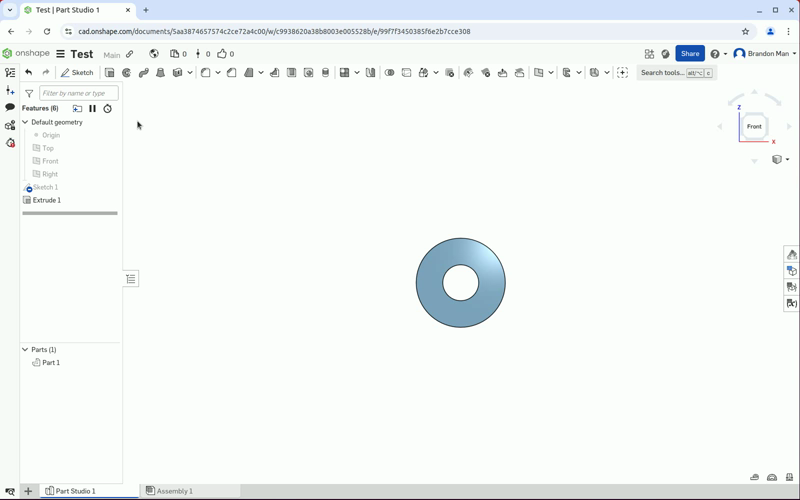
mouse_move(73, 189)
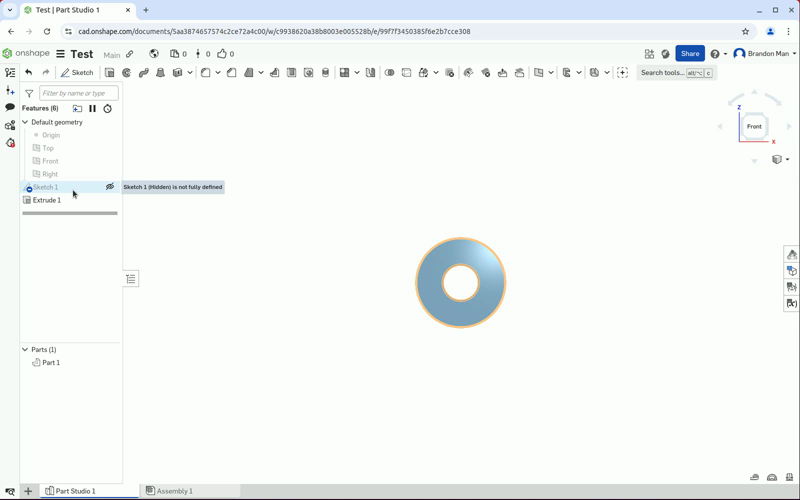
click(73, 189)
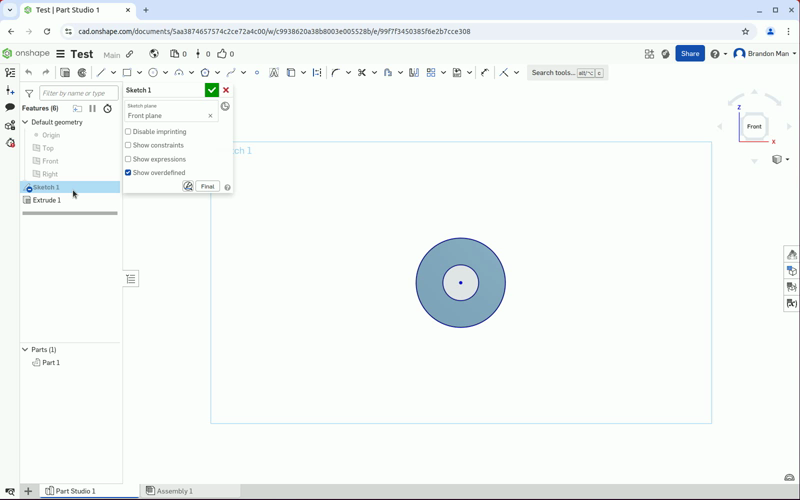
mouse_move(229, 92)
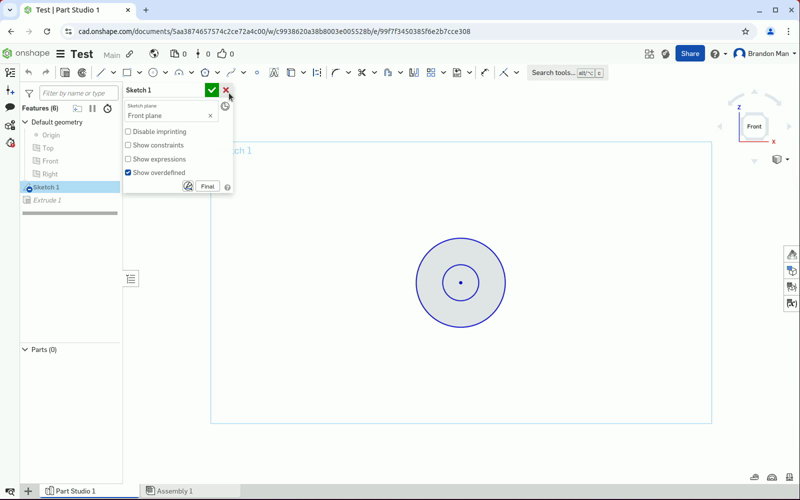
click(229, 92)
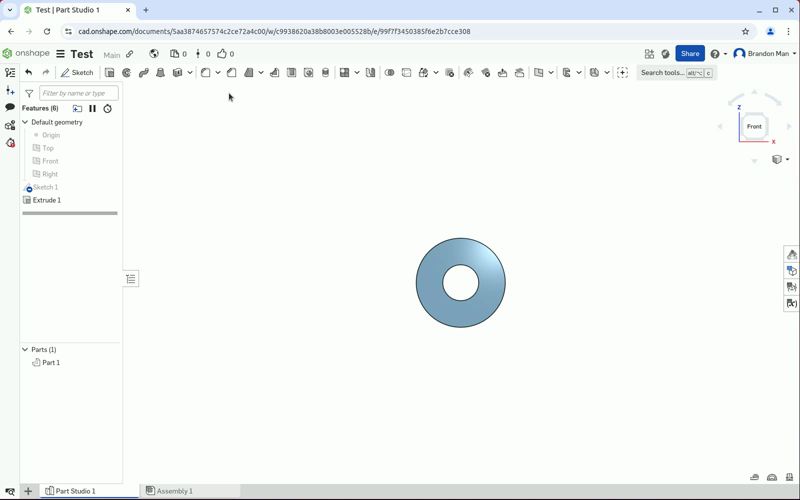
mouse_move(541, 75)
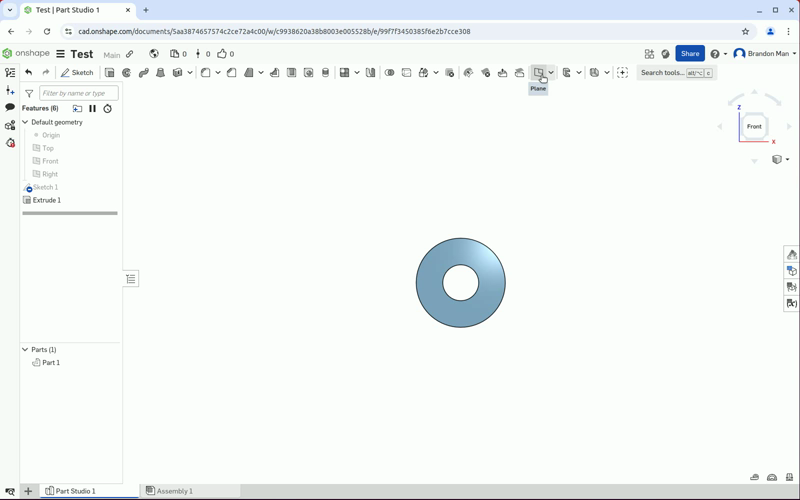
click(541, 75)
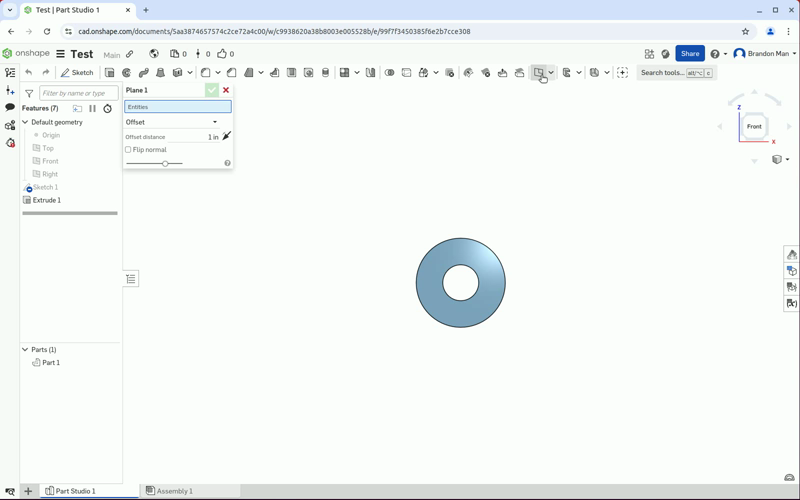
mouse_move(73, 163)
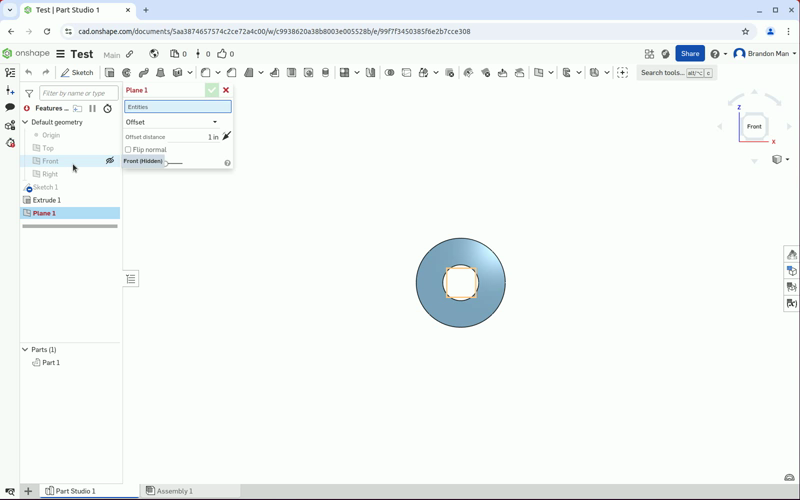
click(73, 163)
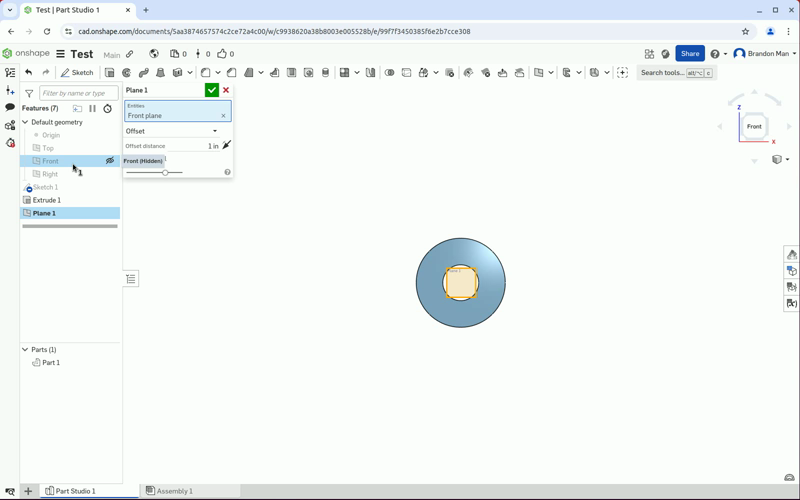
key(tab, 2)
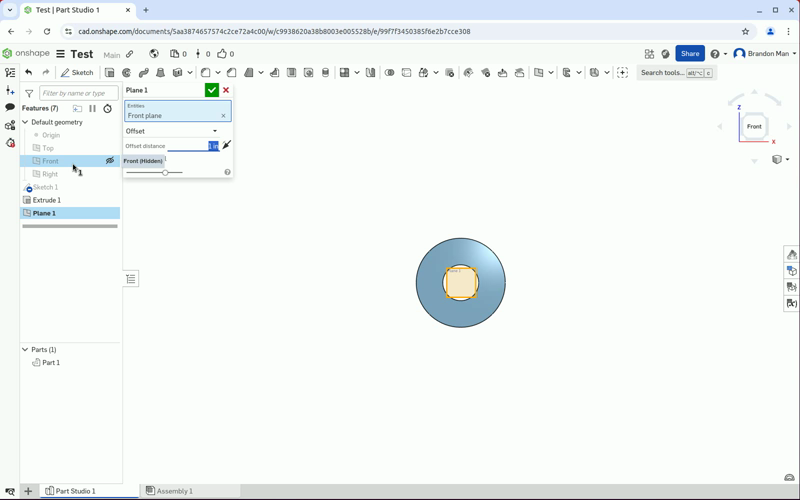
text(3.605)
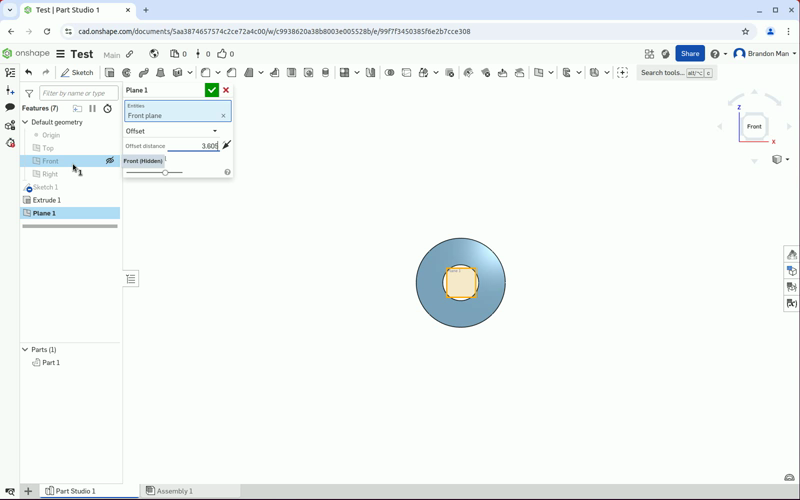
key(enter, 2)
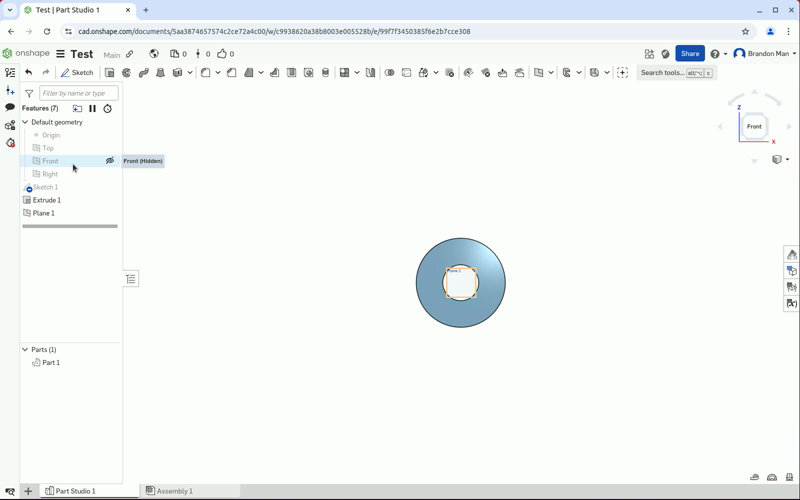
key(shift+s)
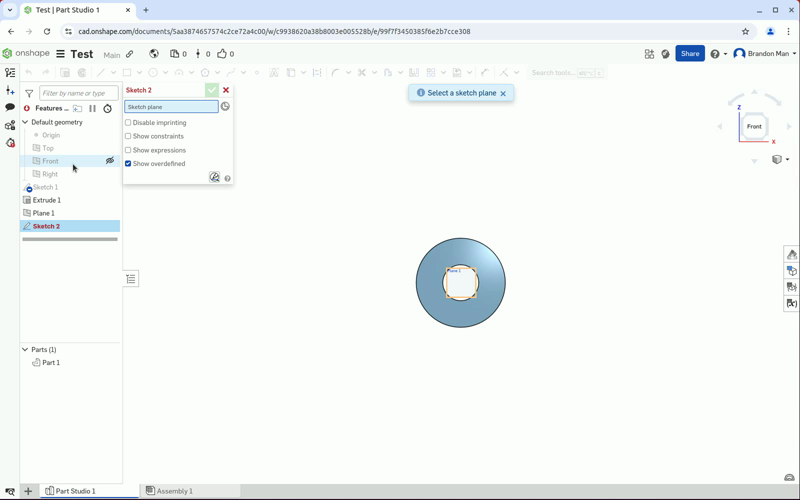
mouse_move(73, 215)
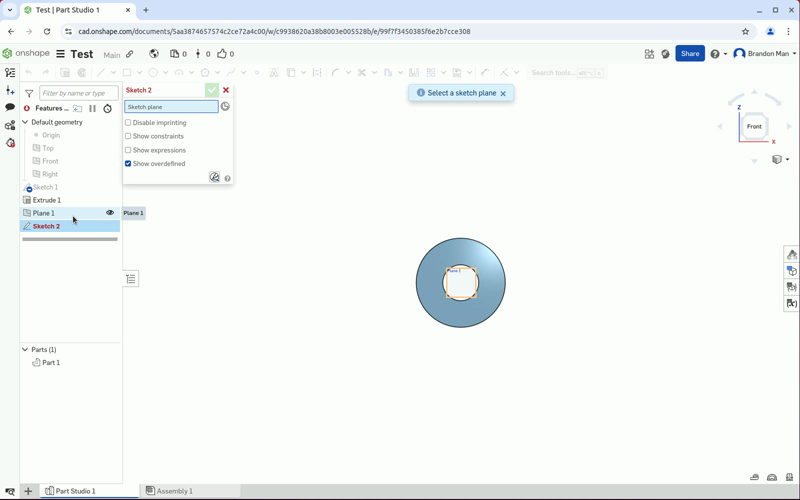
click(73, 215)
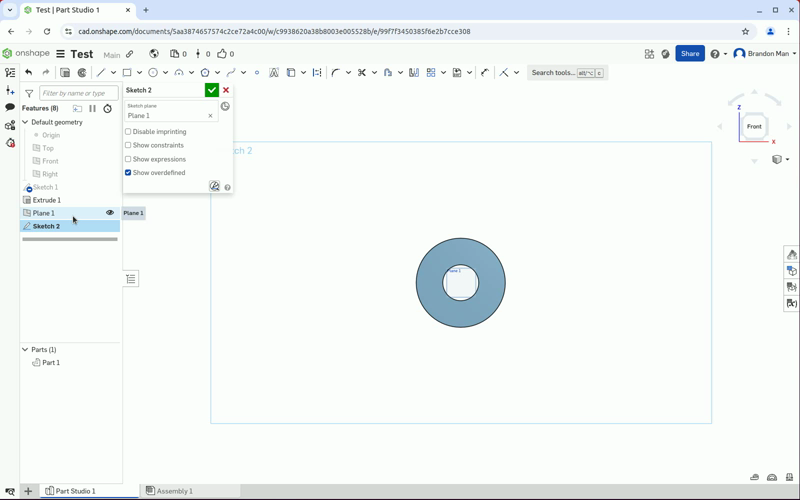
mouse_move(73, 352)
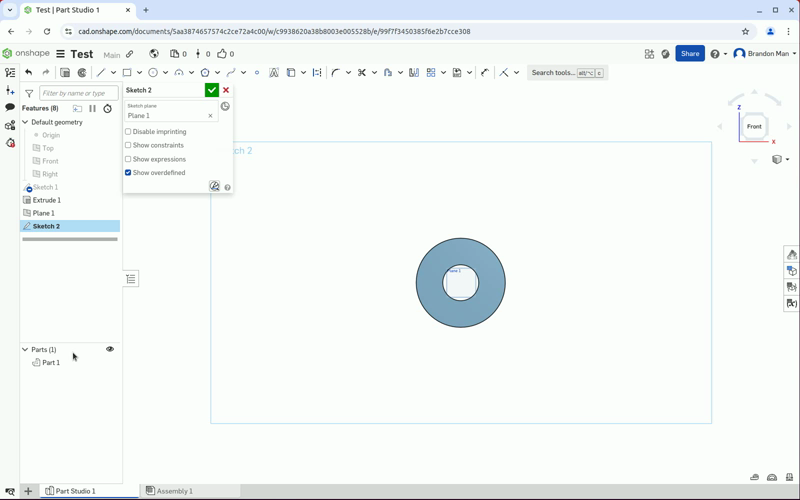
key(y)
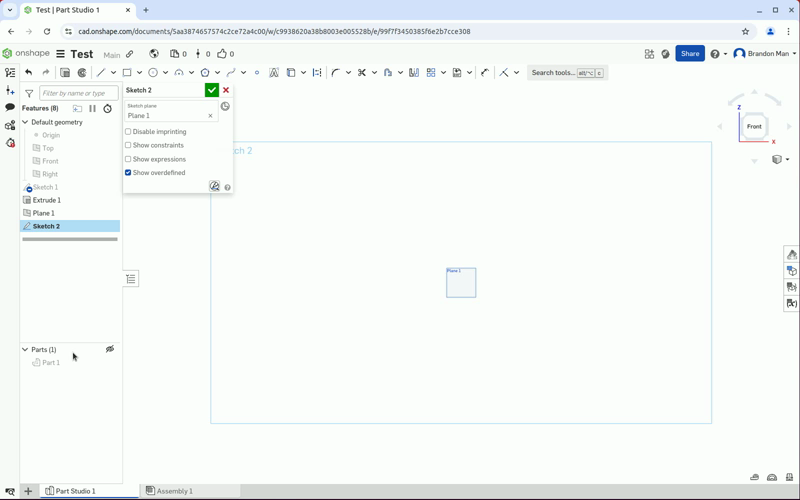
key(c)
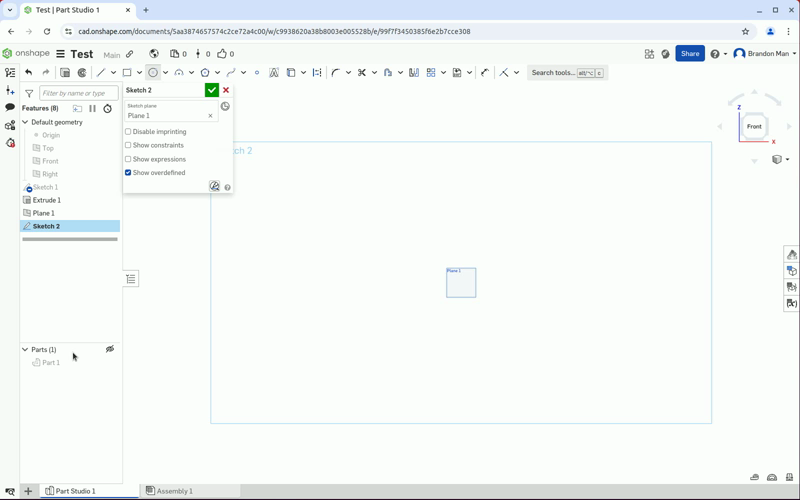
key_down(shift)
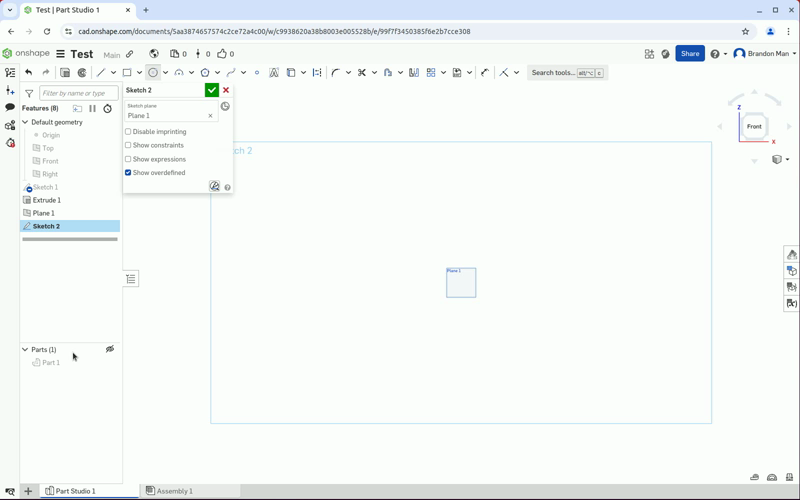
mouse_move(460, 282)
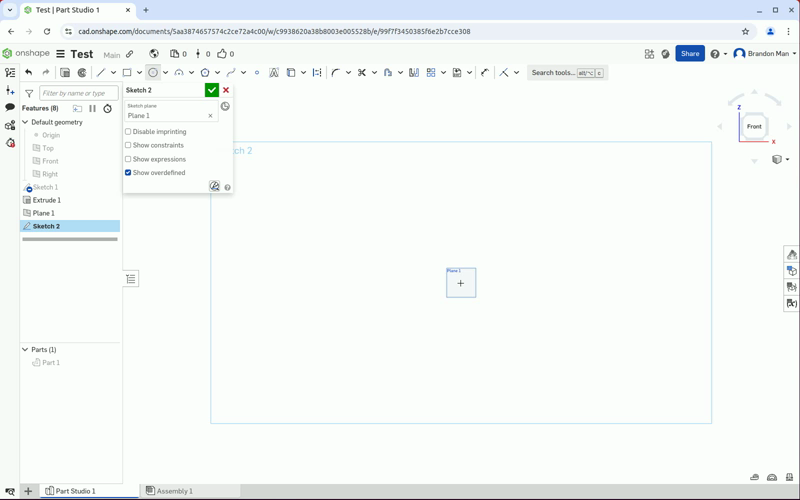
click(460, 282)
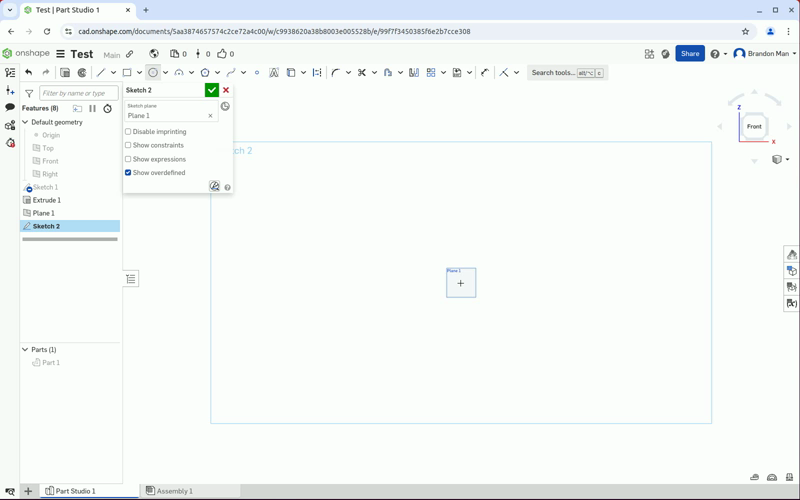
key_up(shift)
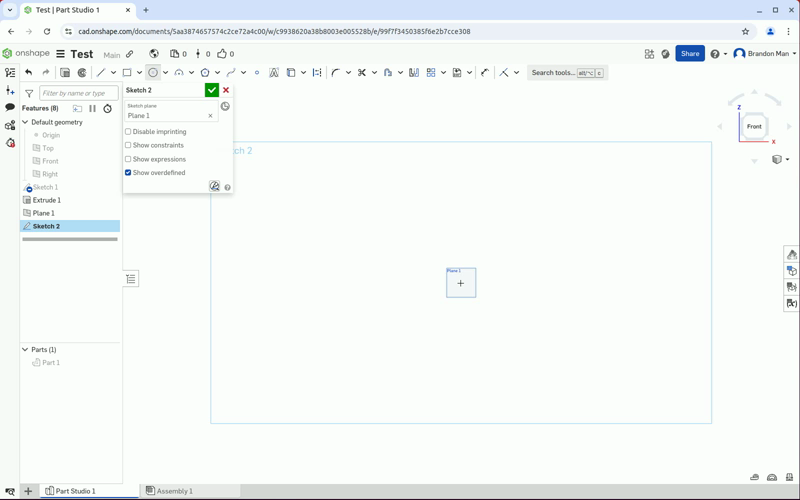
mouse_move(492, 282)
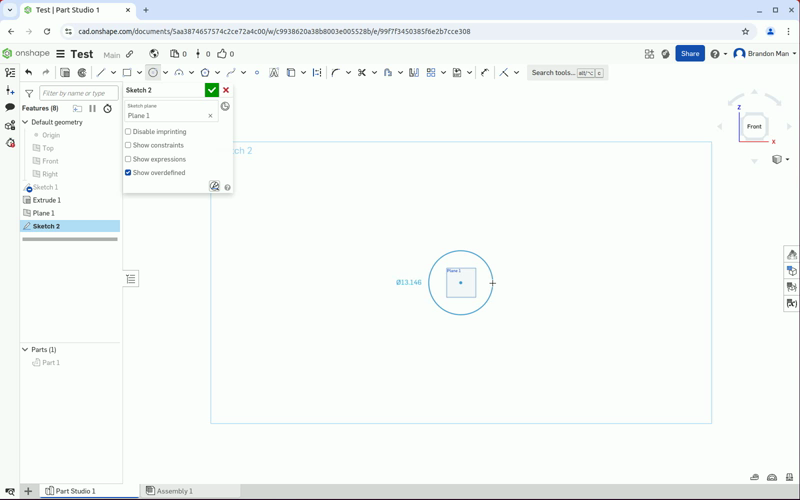
click(492, 282)
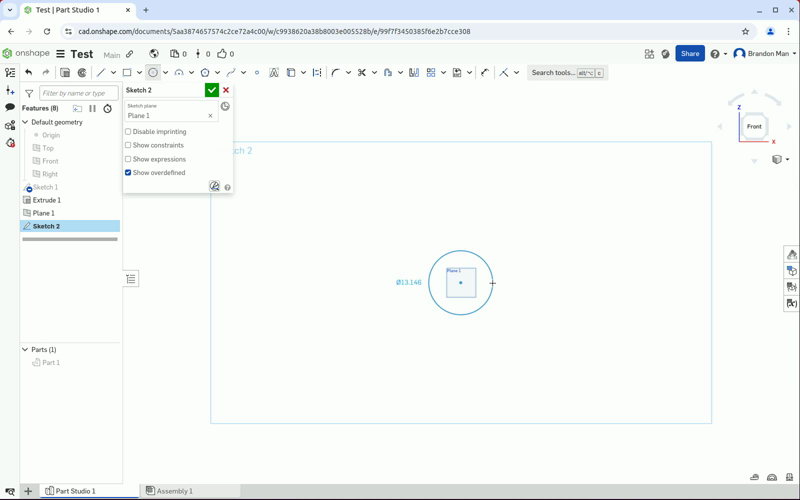
key(esc)
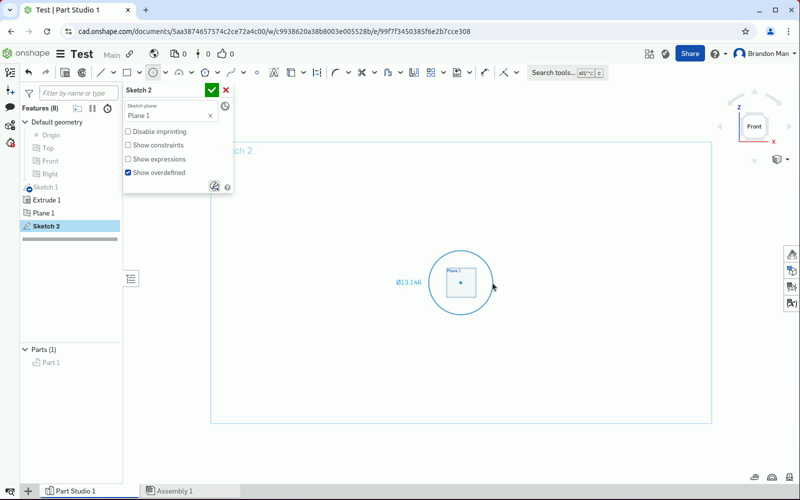
key(c)
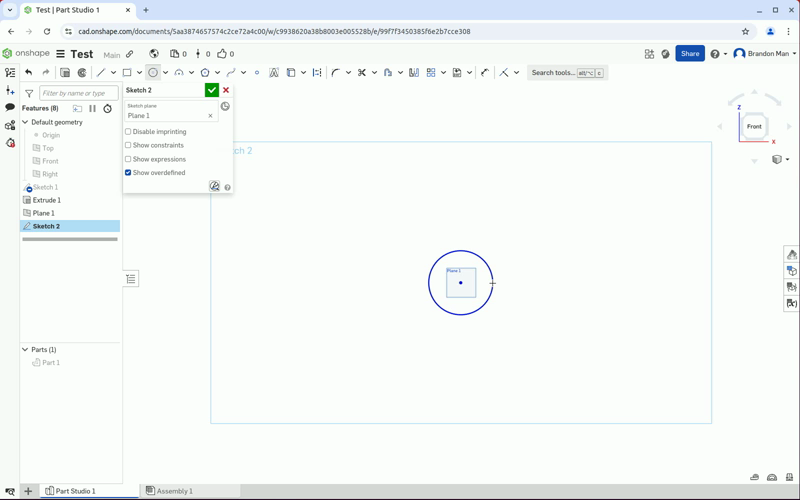
key_down(shift)
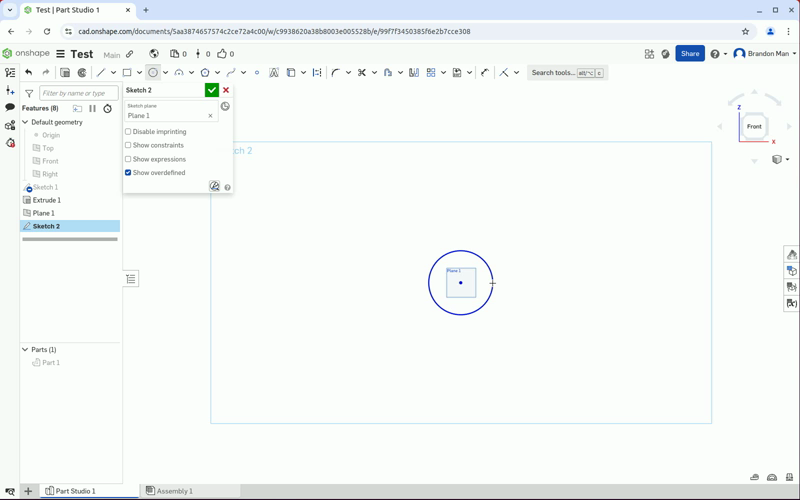
mouse_move(460, 282)
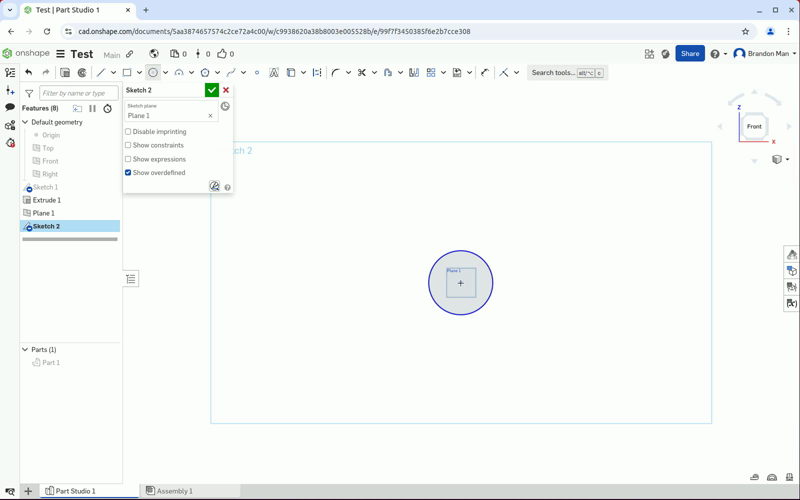
click(460, 282)
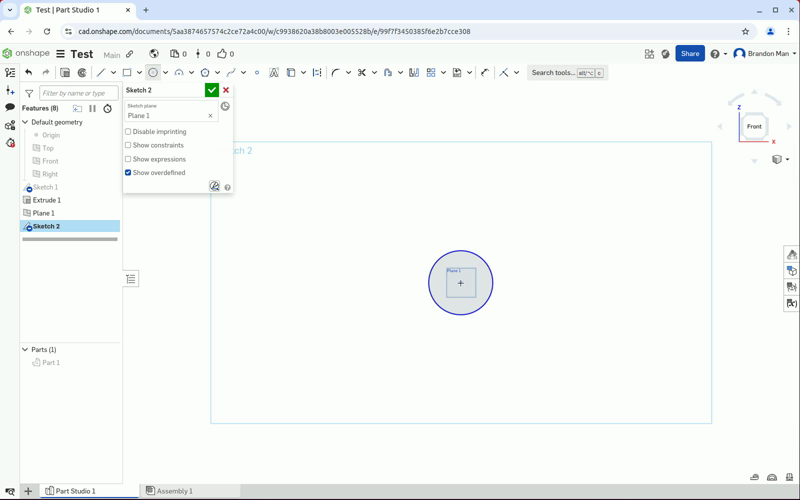
key_up(shift)
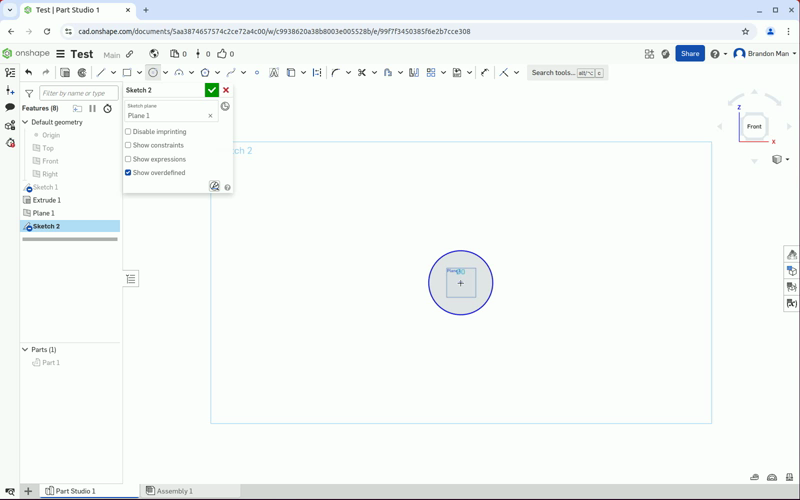
mouse_move(478, 282)
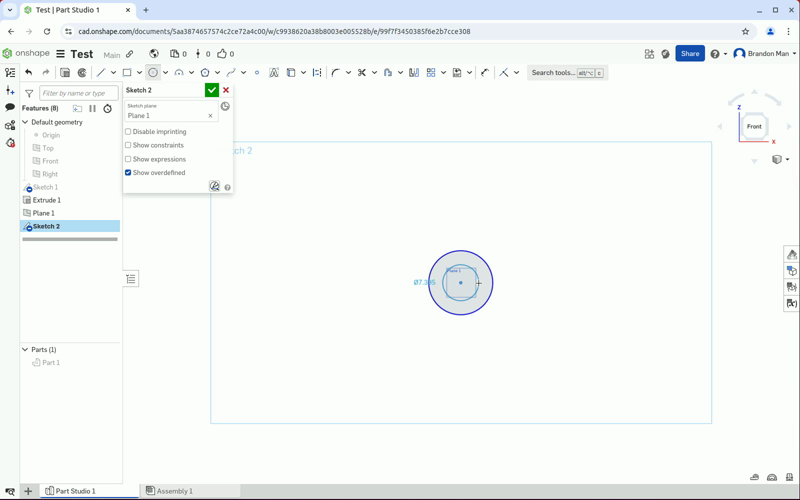
click(478, 282)
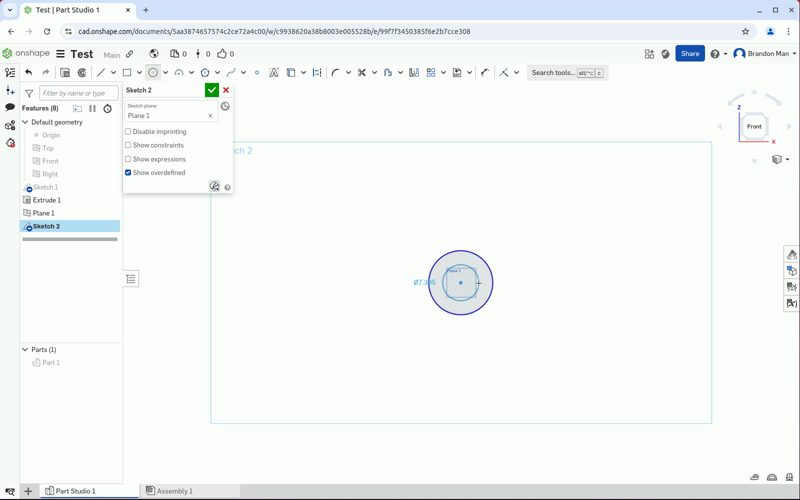
key(esc)
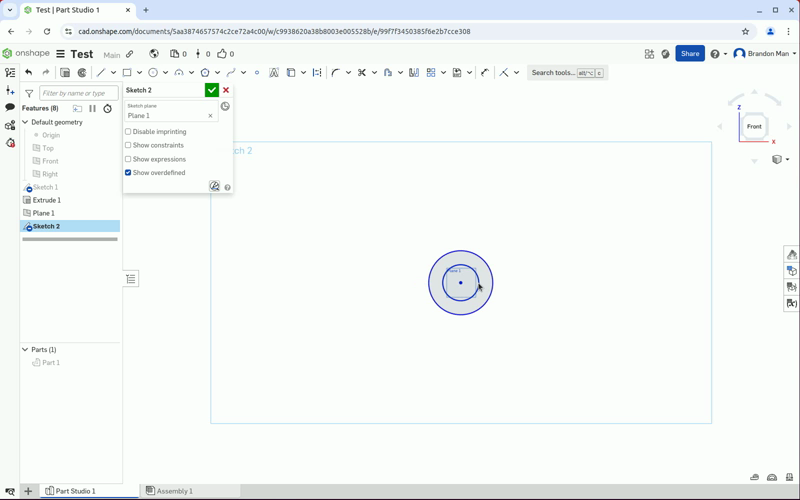
mouse_move(449, 303)
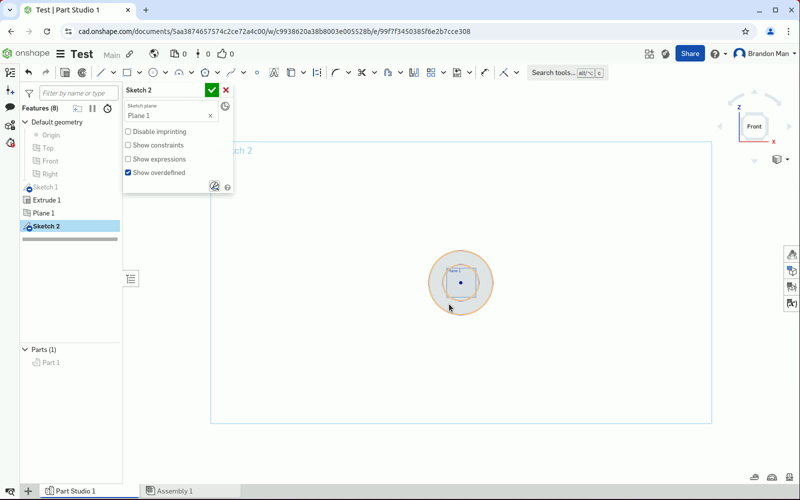
click(449, 303)
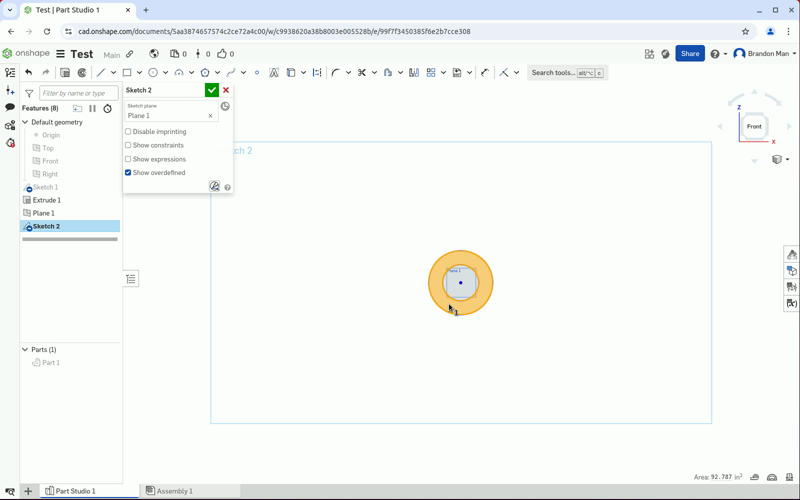
mouse_move(73, 352)
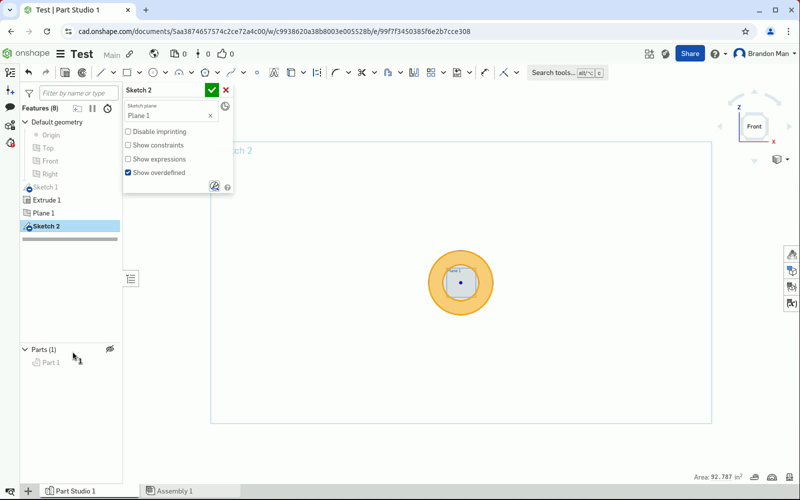
key(shift+y)
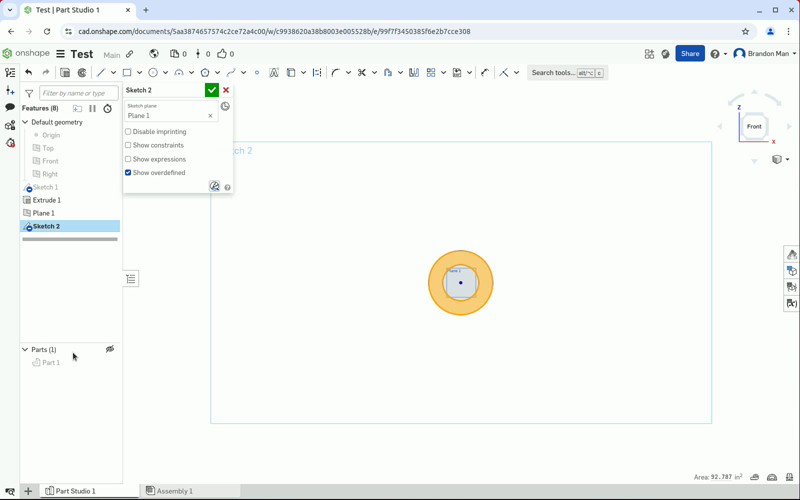
key(shift+e)
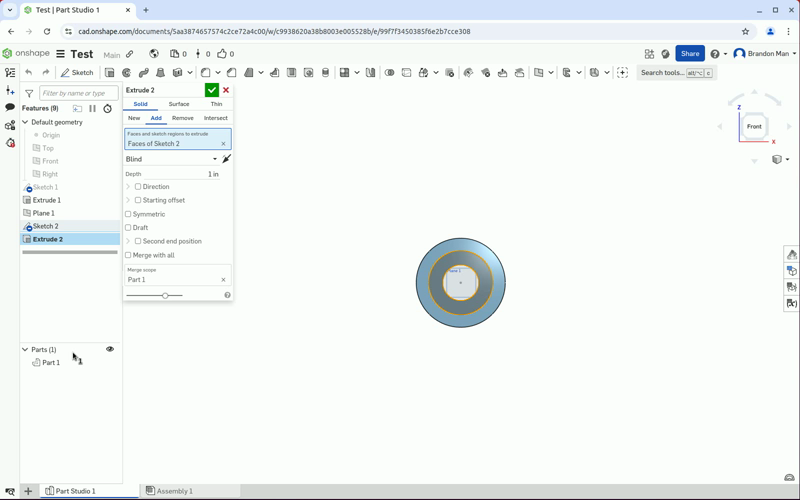
mouse_move(143, 106)
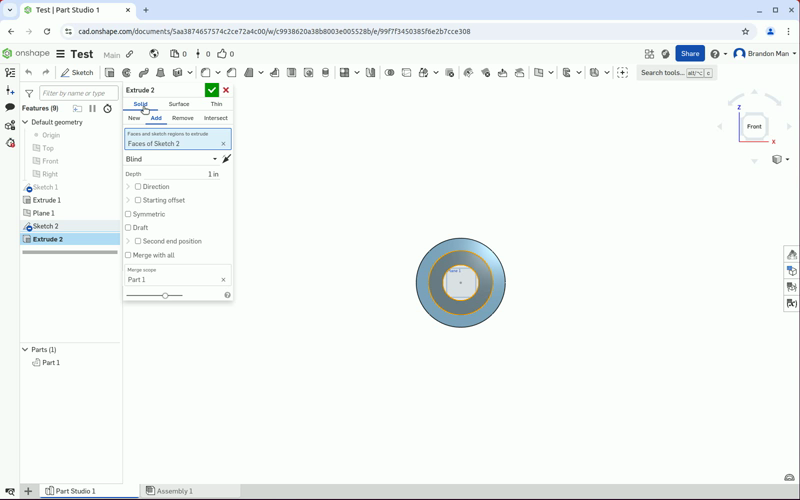
click(143, 106)
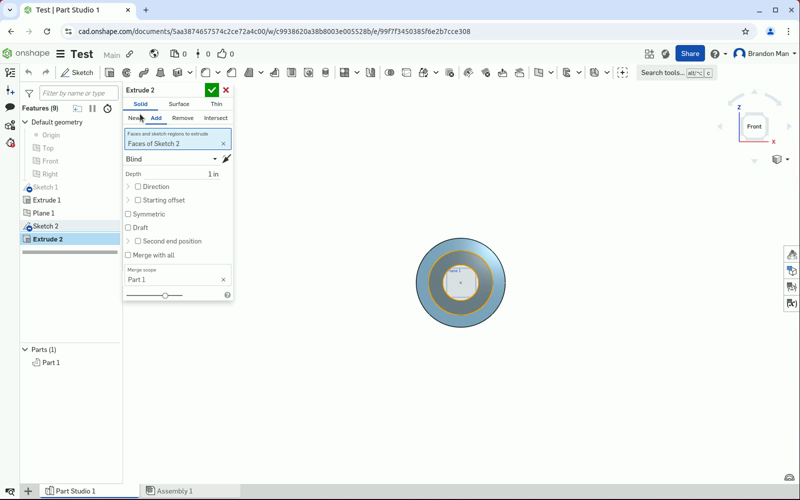
mouse_move(137, 120)
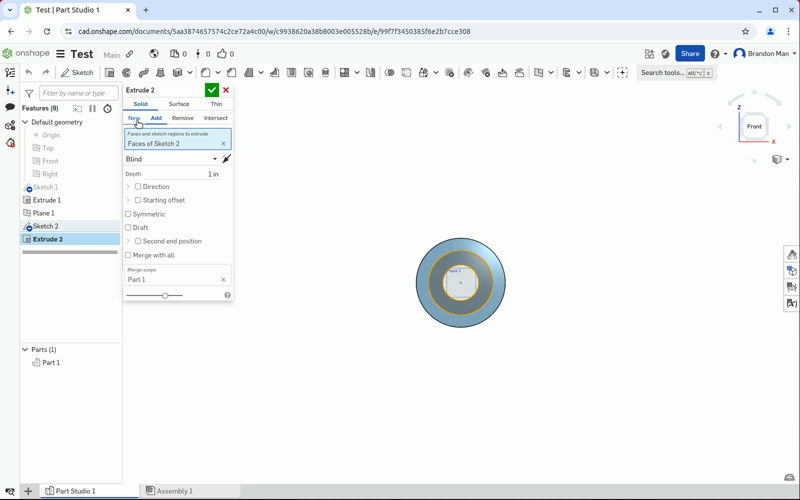
click(137, 120)
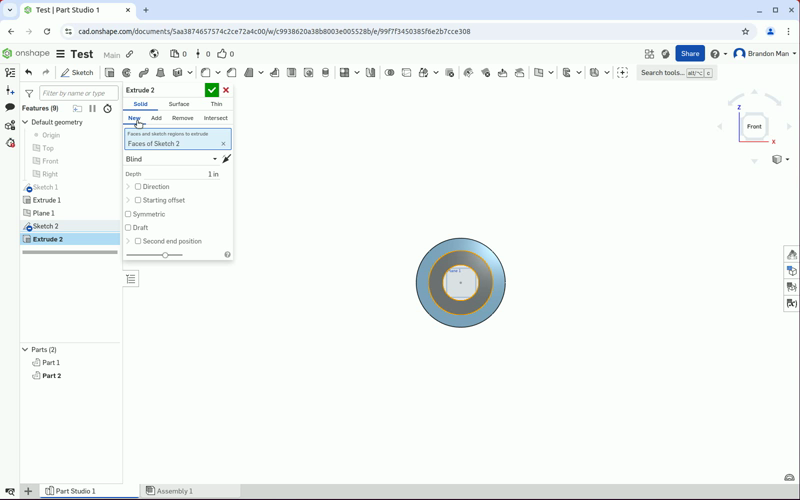
key(tab, 4)
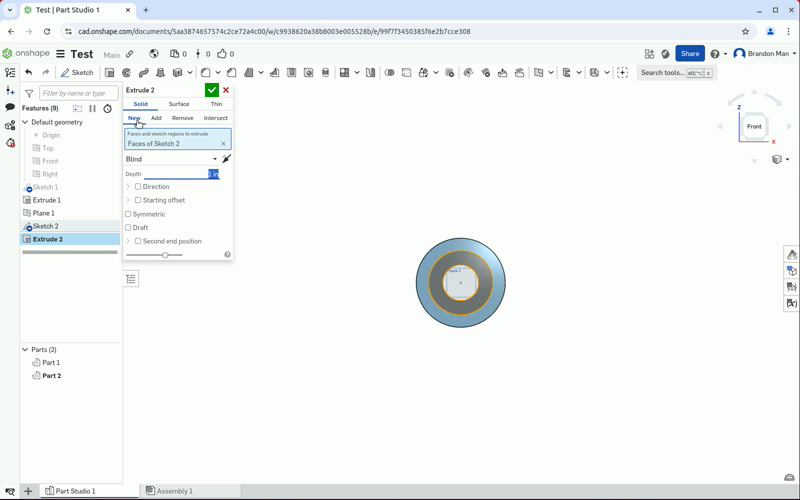
text(1.204)
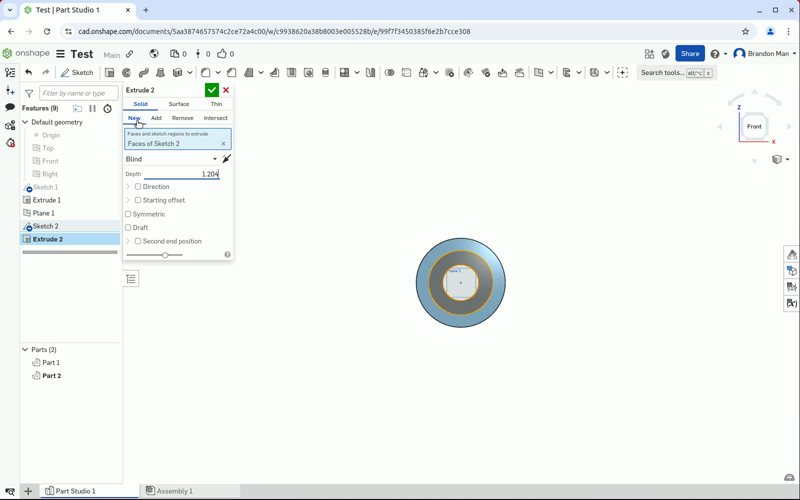
key(enter)
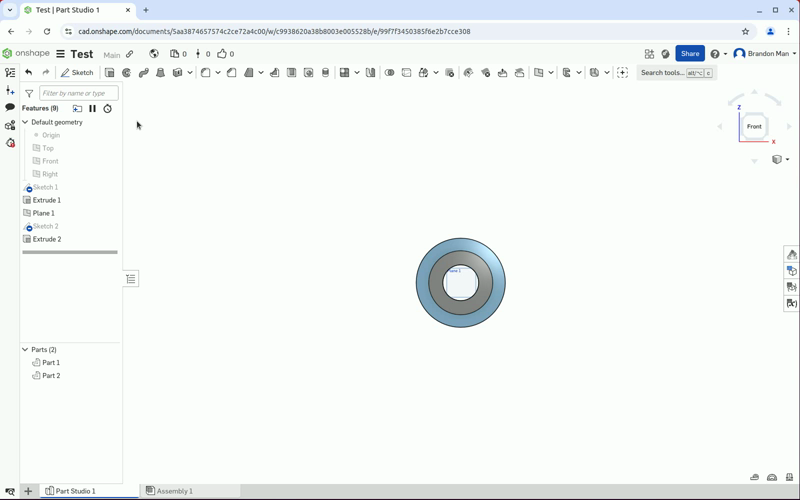
key(shift+h)
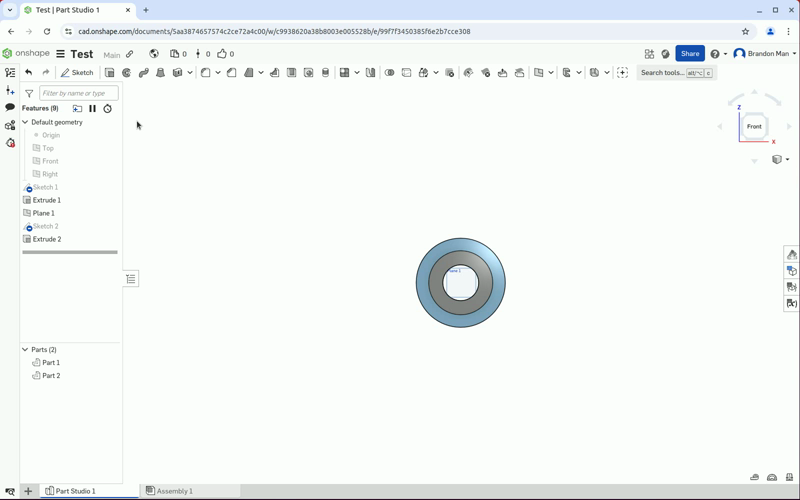
key(shift+h)
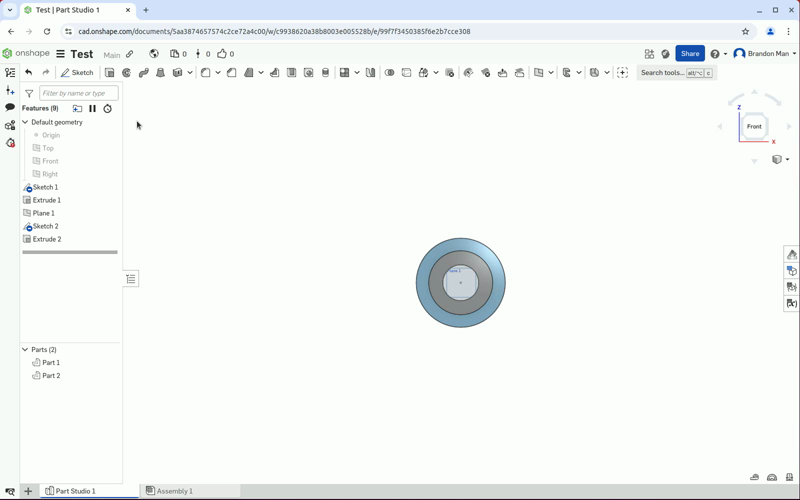
key(shift+7)
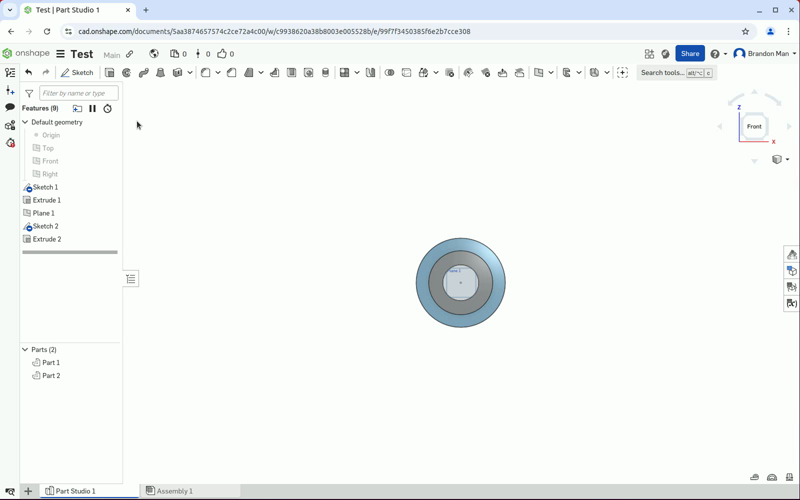
key(left, 2)
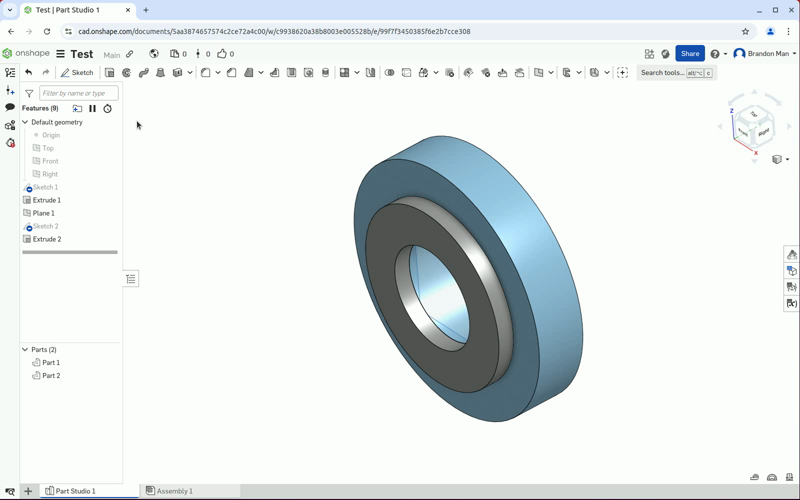
key(down, 2)
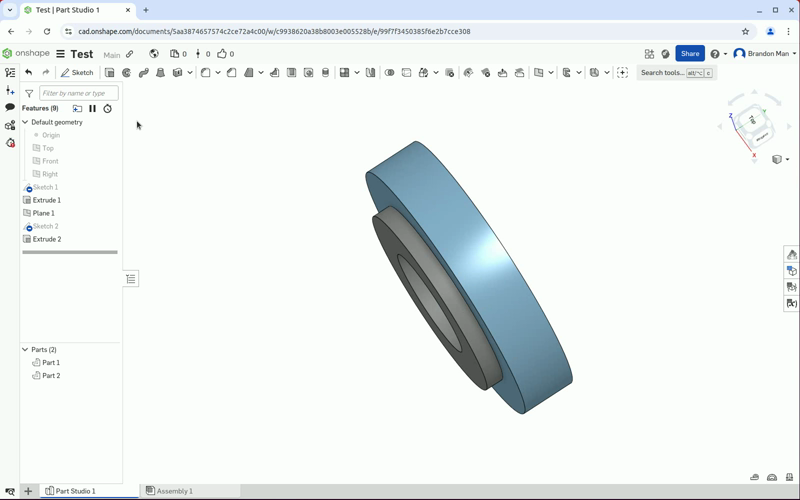
key(up, 2)
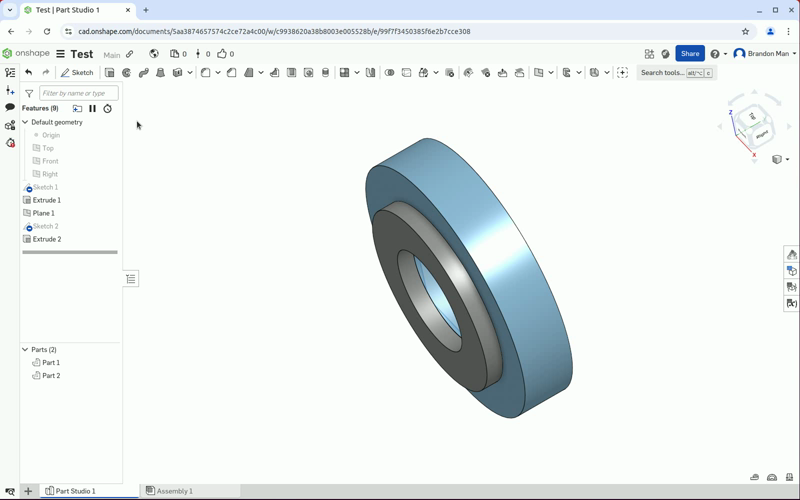
key(right, 2)
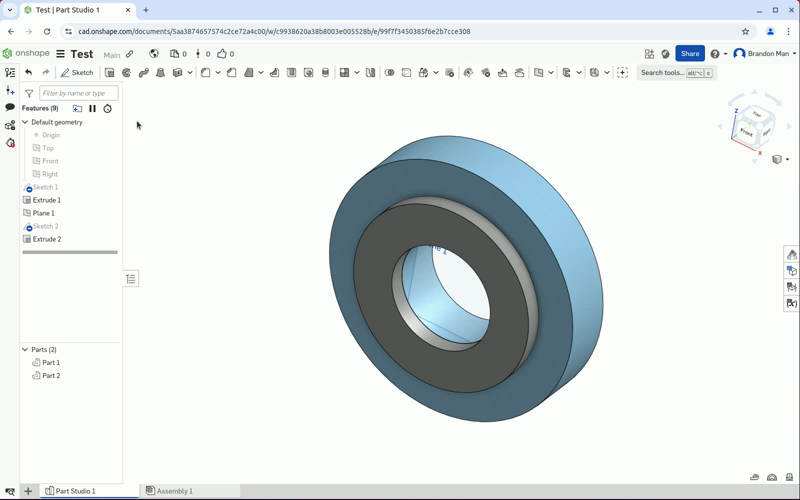
mouse_move(73, 189)
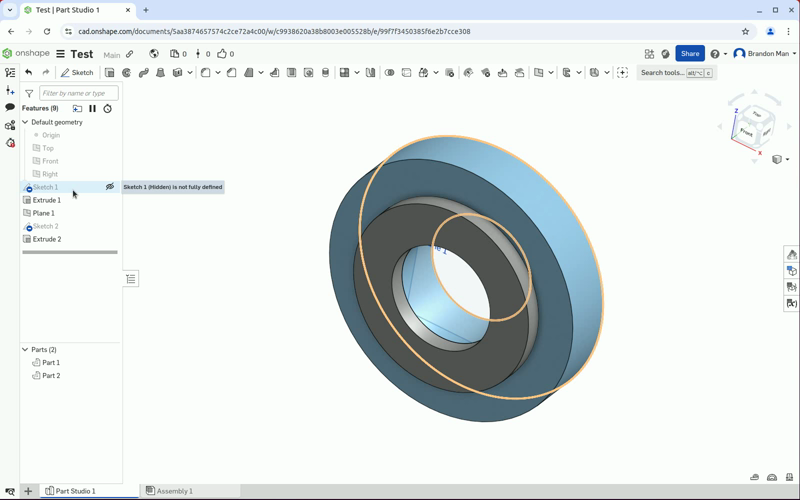
click(73, 189)